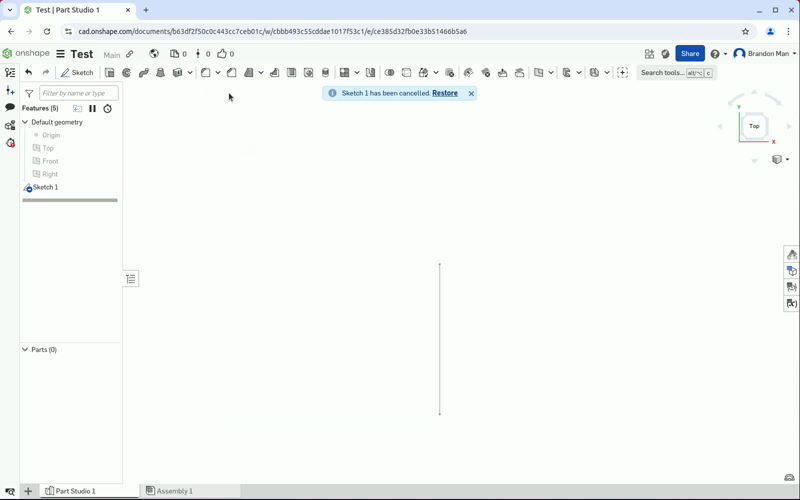
key(shift+h)
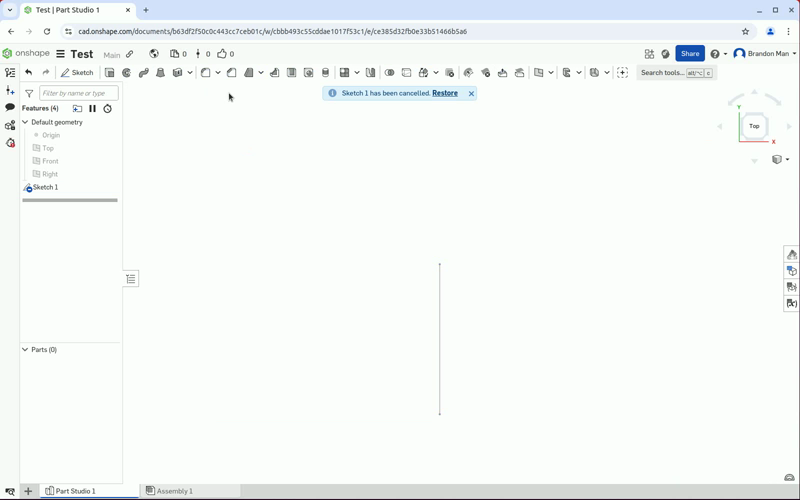
key(shift+s)
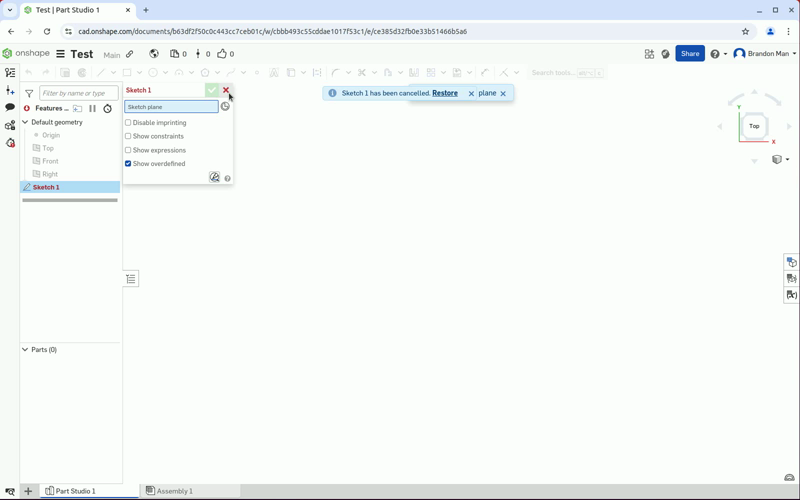
mouse_move(73, 150)
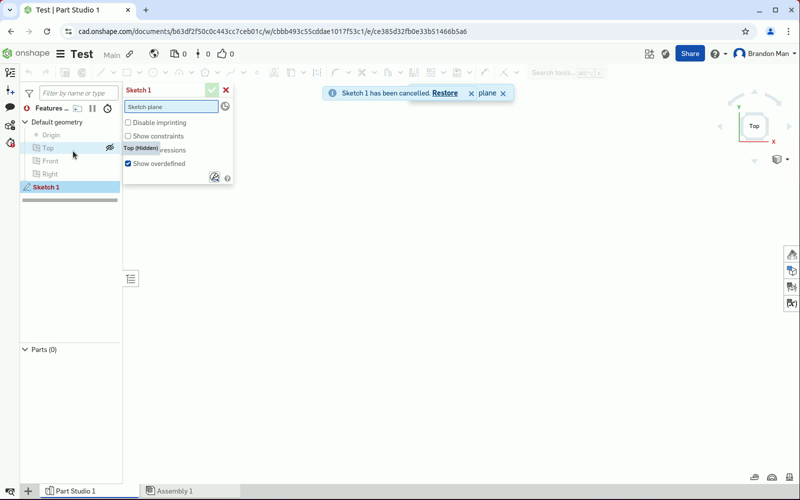
click(73, 150)
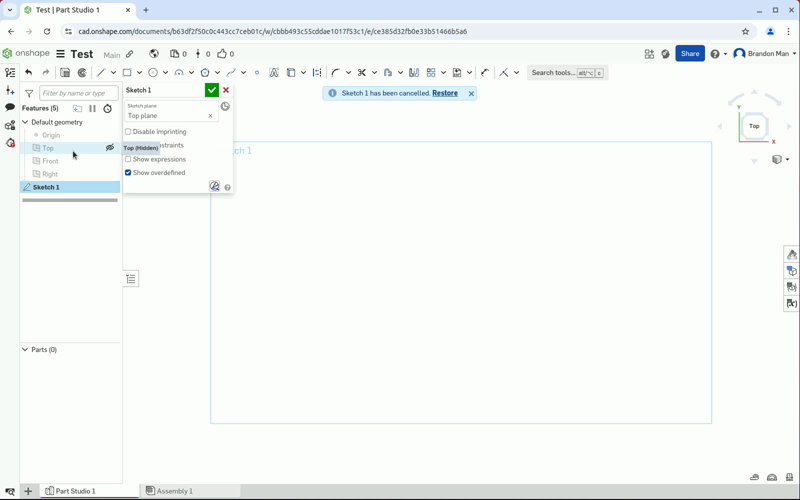
mouse_move(73, 352)
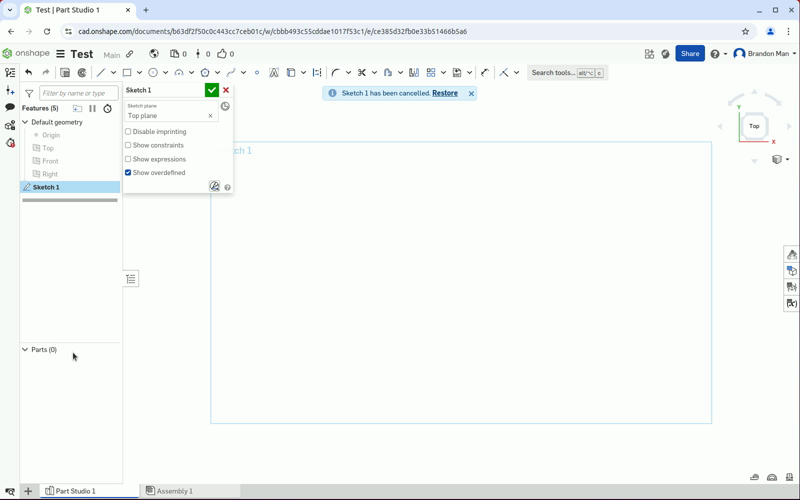
key(y)
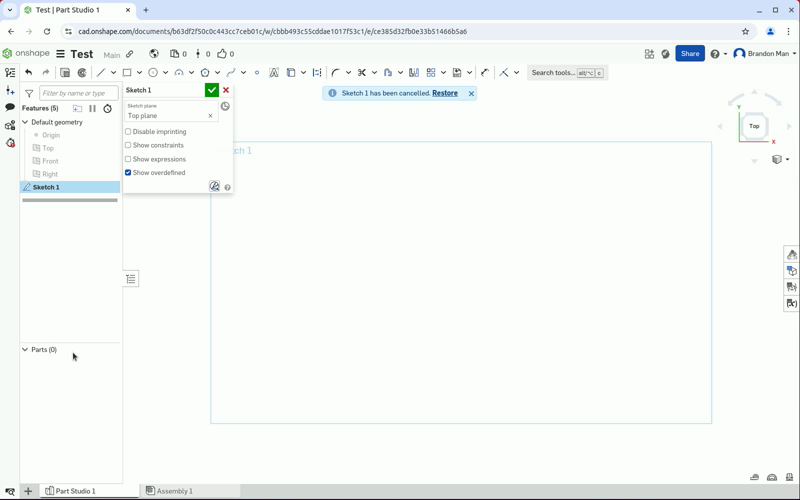
key(l)
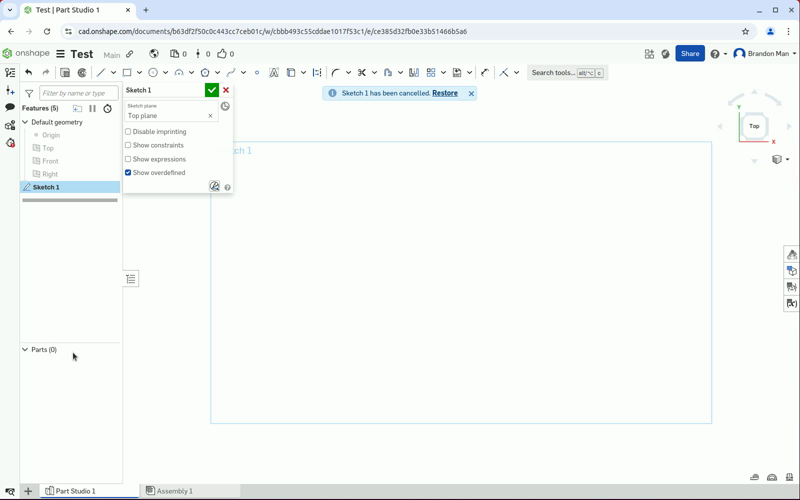
key_down(shift)
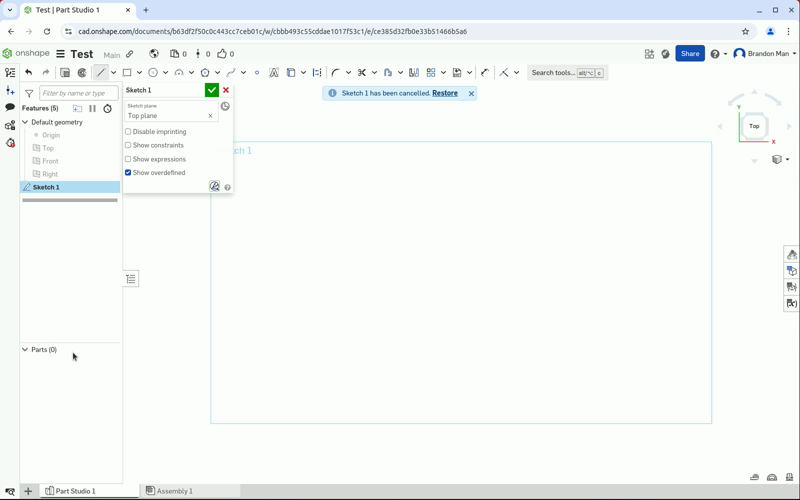
mouse_move(460, 395)
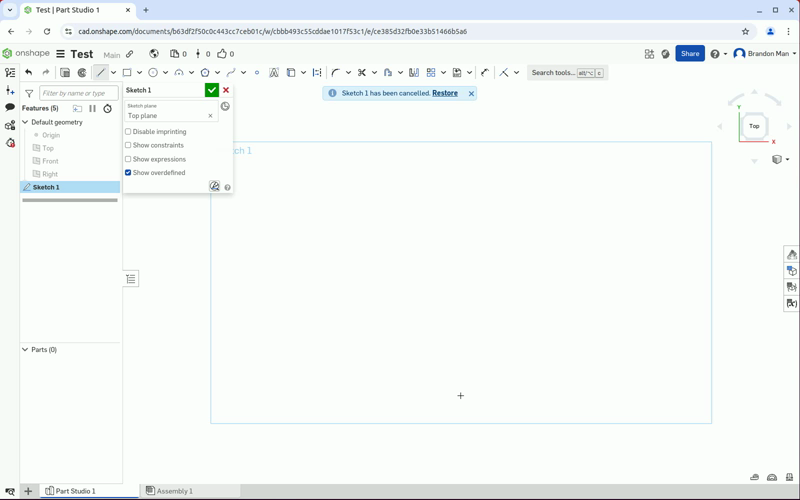
click(460, 395)
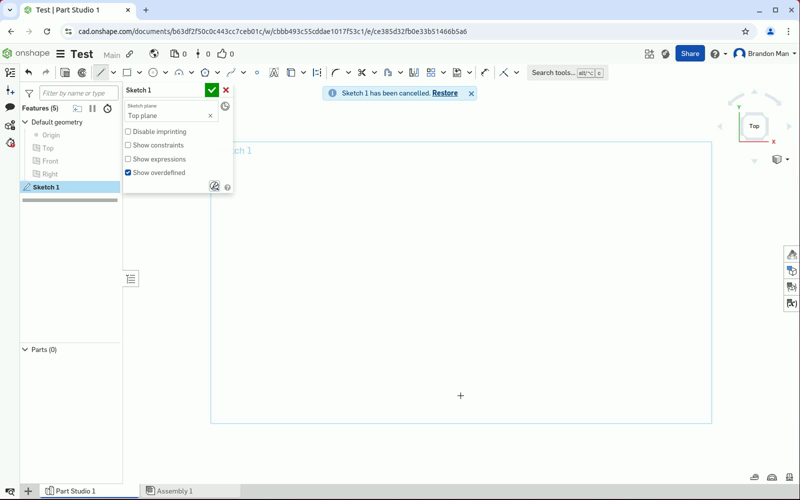
key_up(shift)
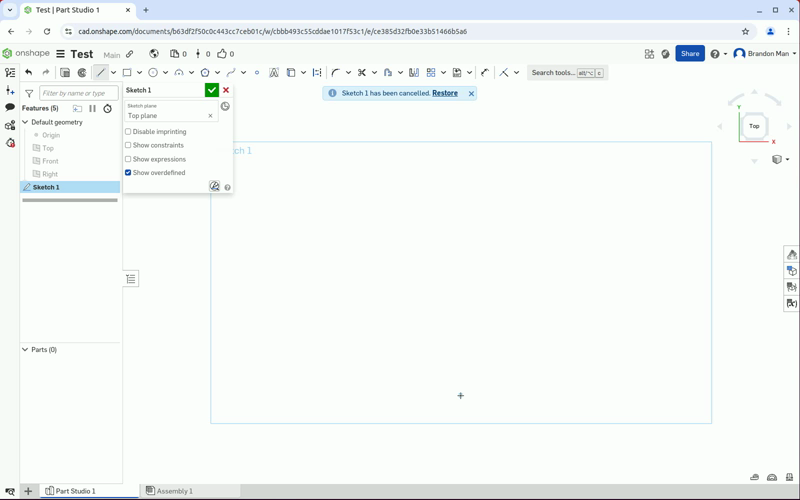
key_down(shift)
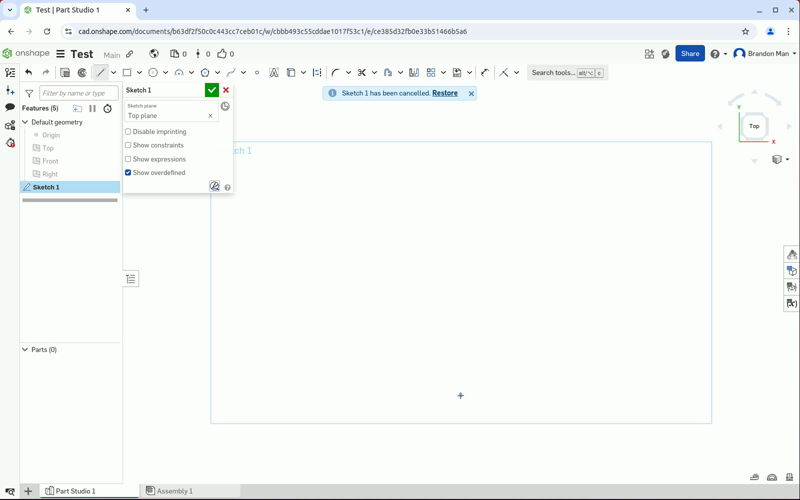
mouse_move(490, 395)
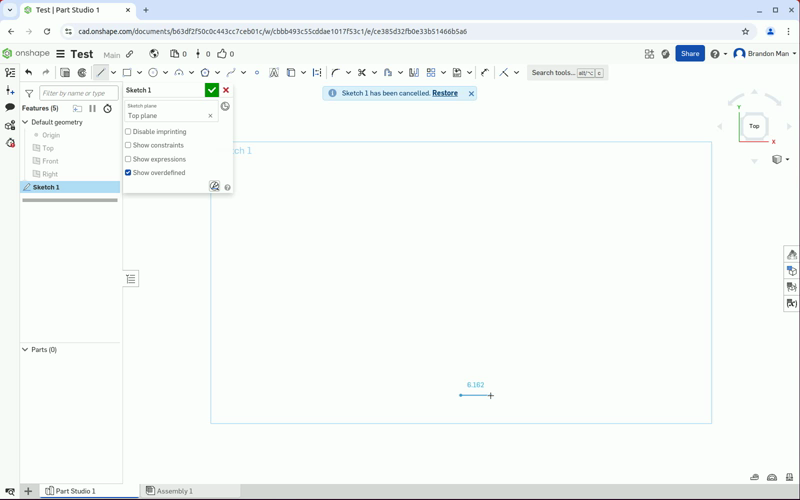
mouse_move(507, 395)
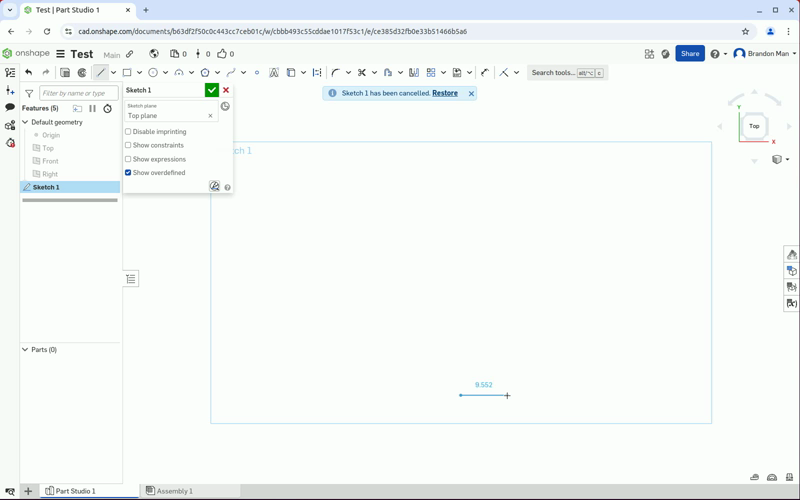
click(507, 395)
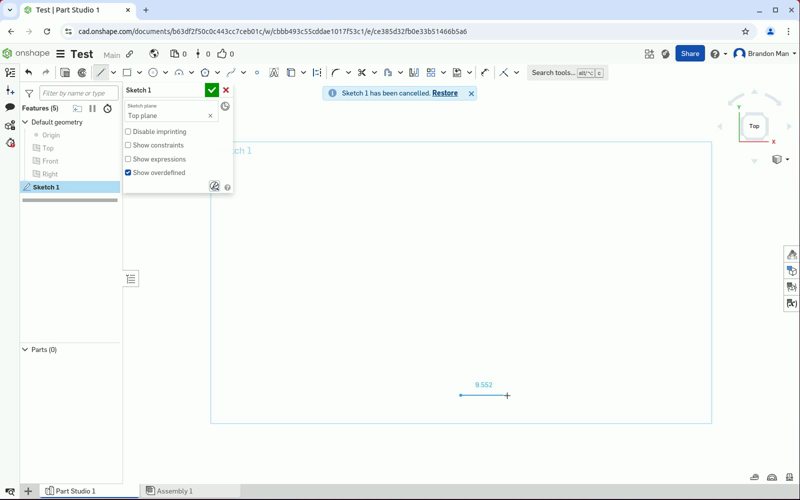
key_up(shift)
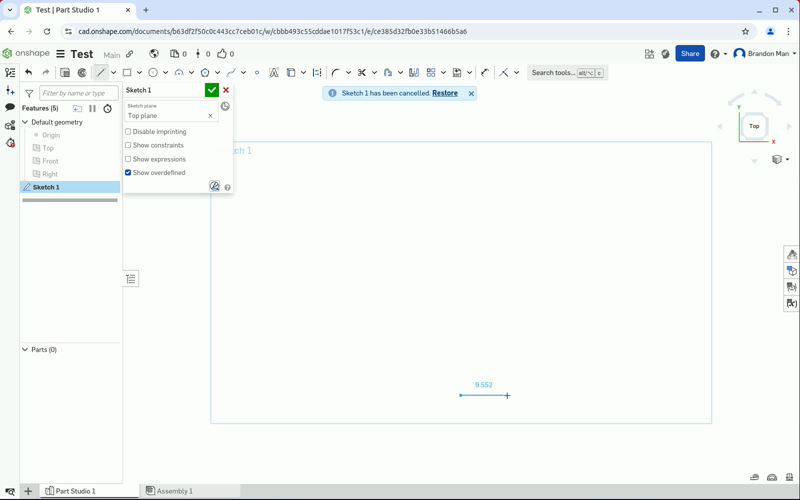
key_down(shift)
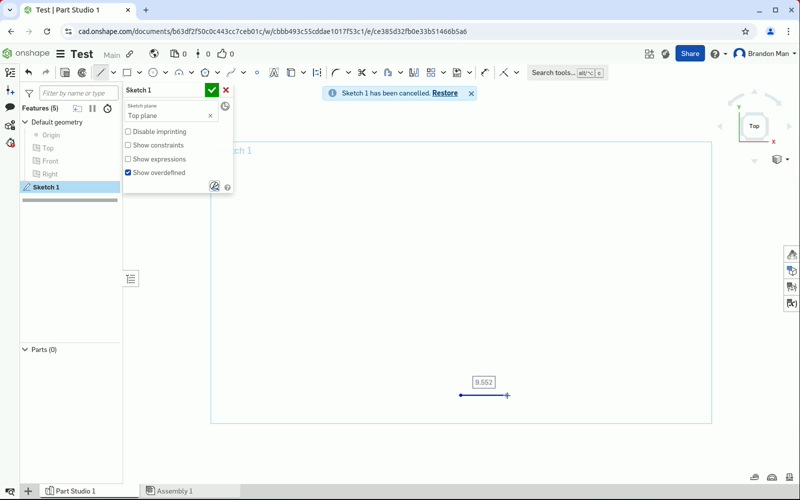
mouse_move(507, 282)
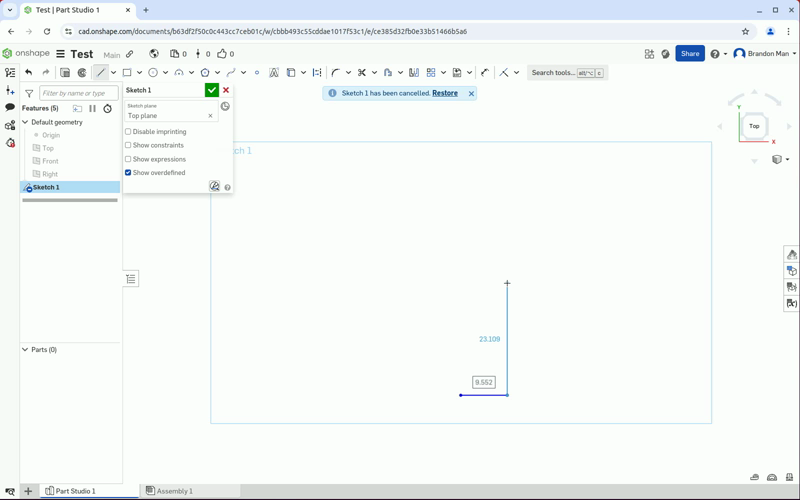
click(507, 282)
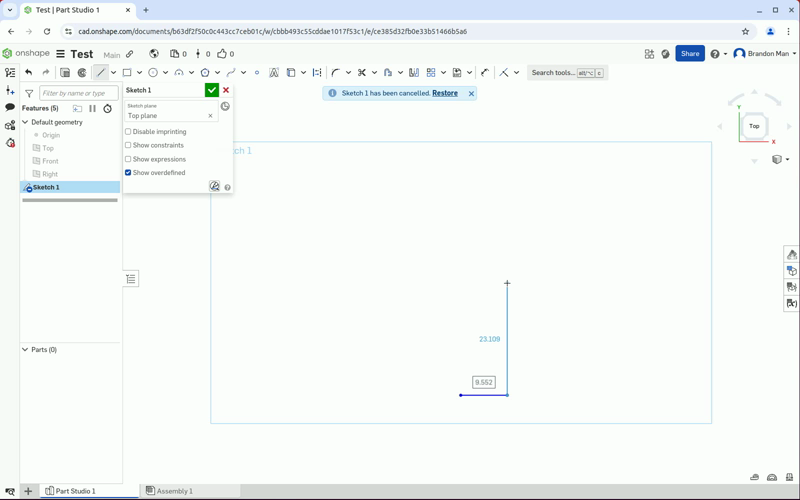
key_up(shift)
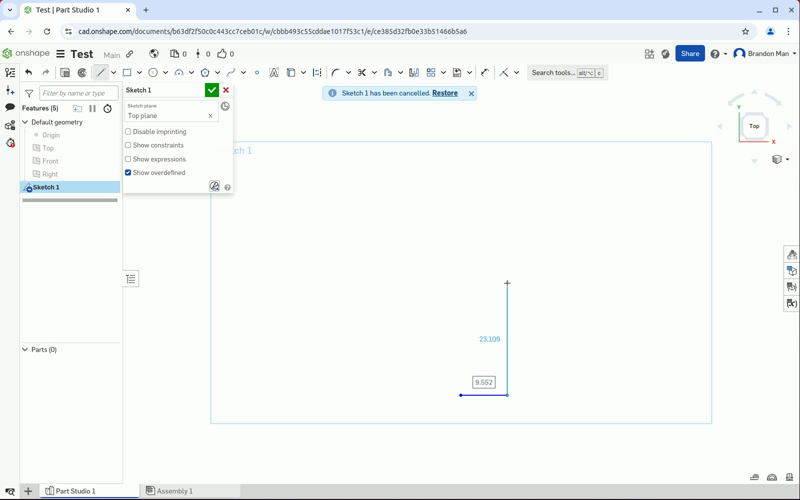
key_down(shift)
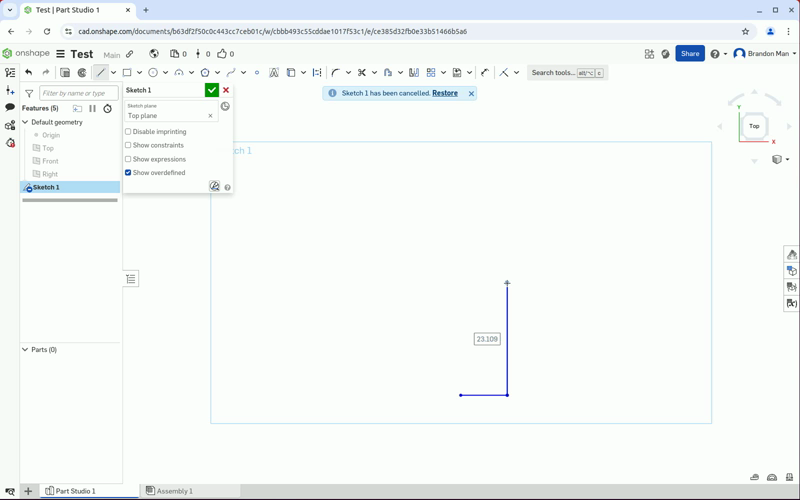
mouse_move(537, 282)
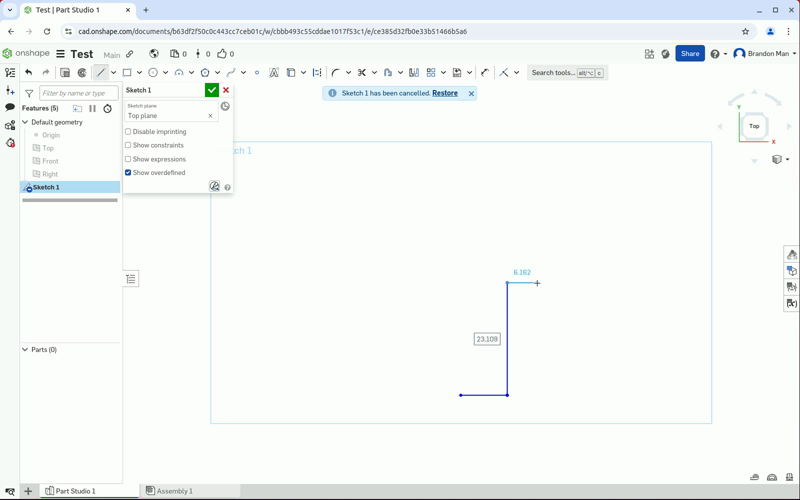
mouse_move(460, 282)
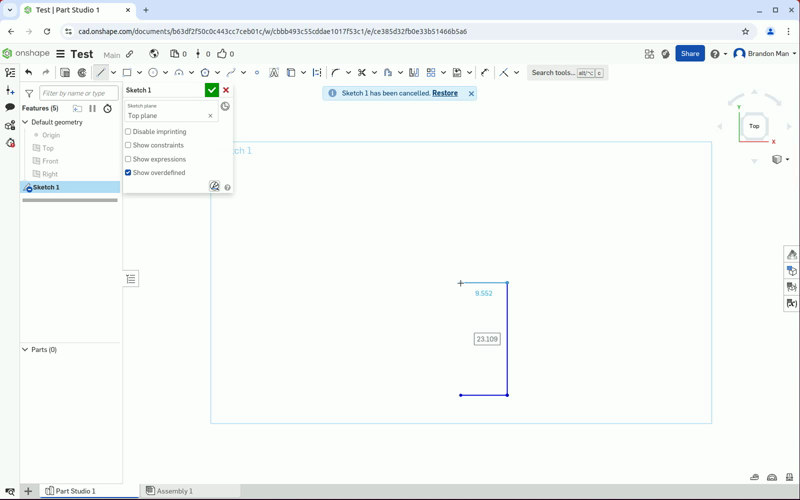
click(460, 282)
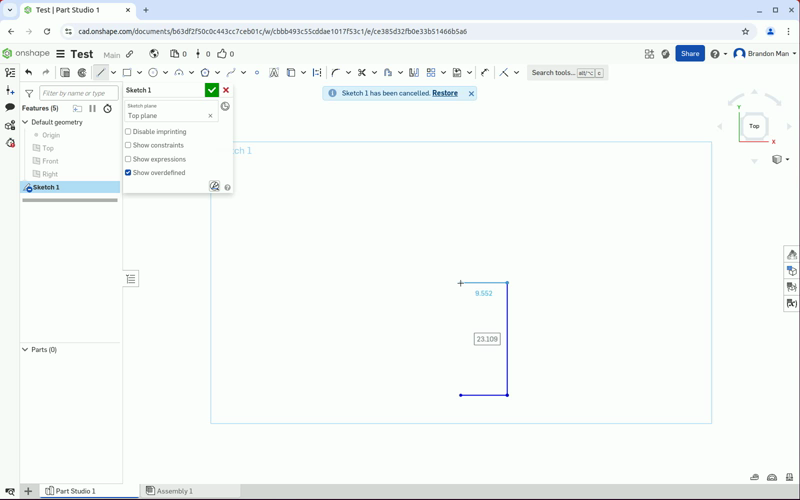
key_up(shift)
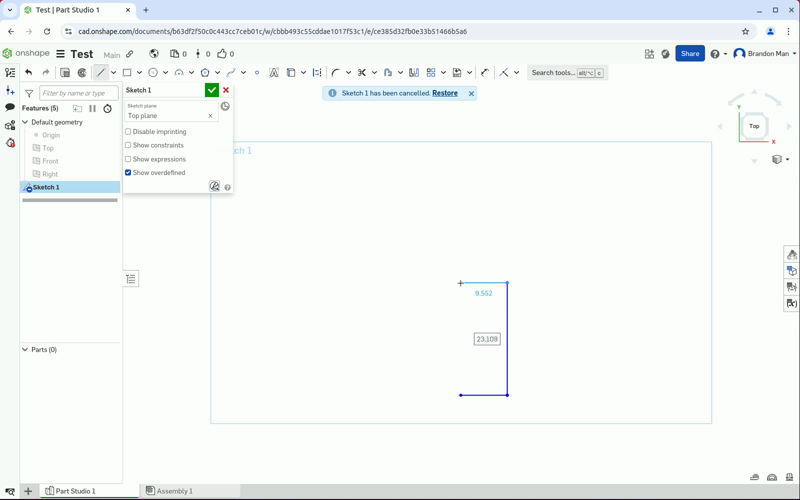
key_down(shift)
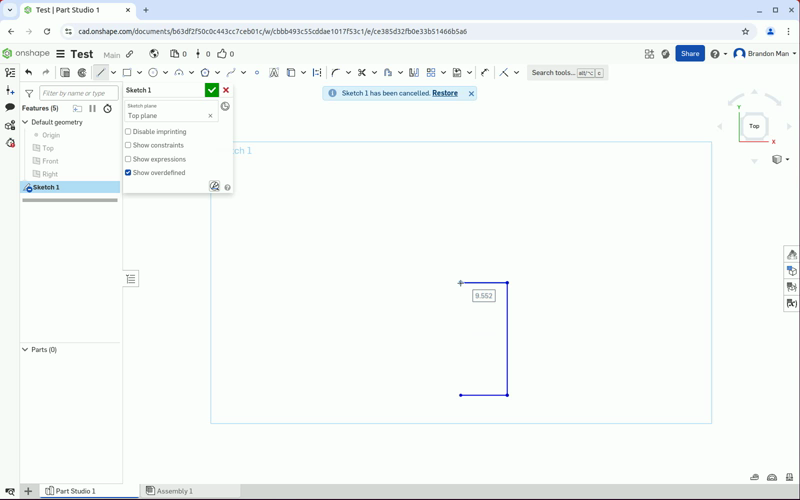
mouse_move(460, 395)
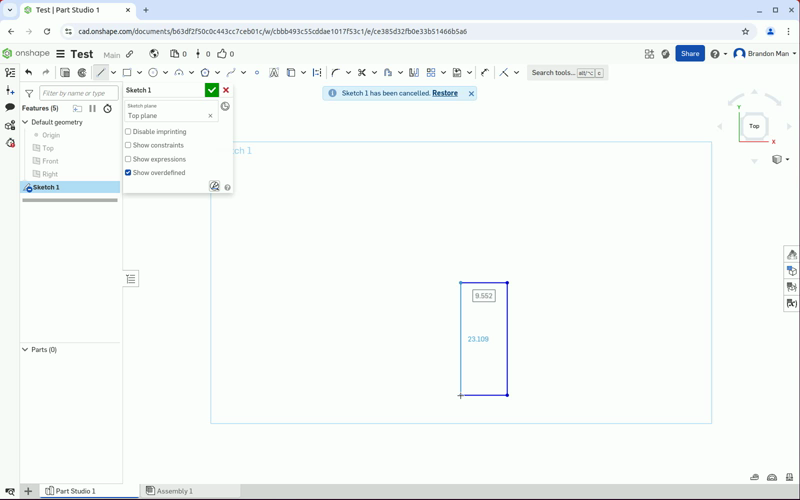
key_up(shift)
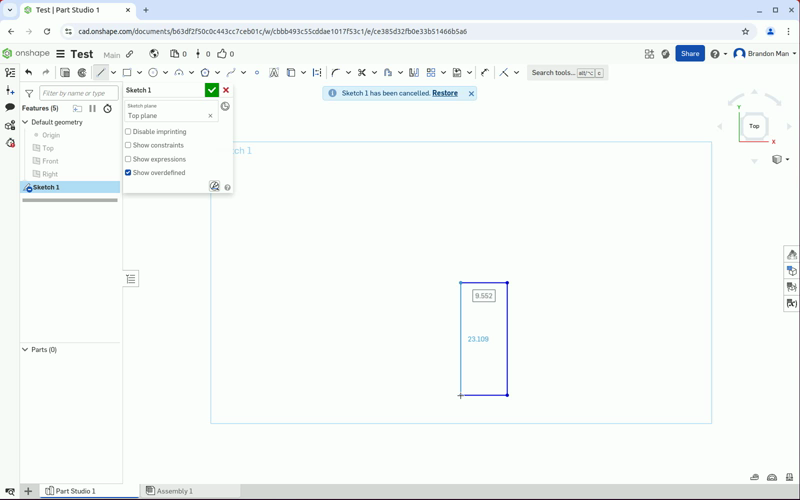
click(460, 395)
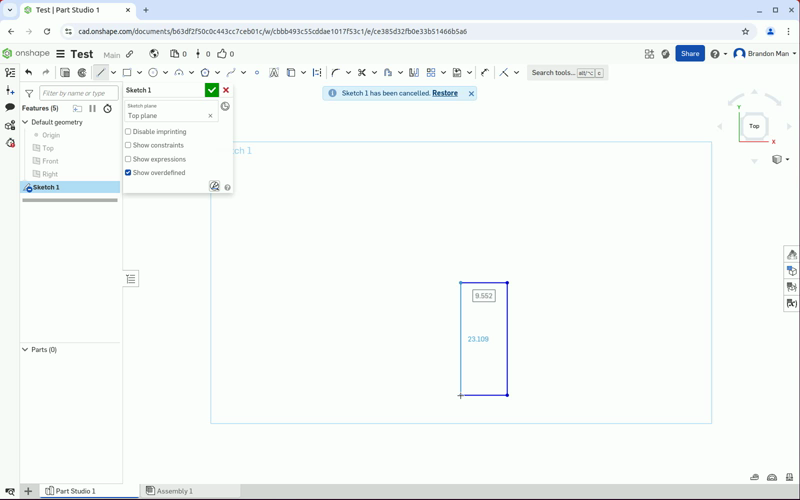
key(esc)
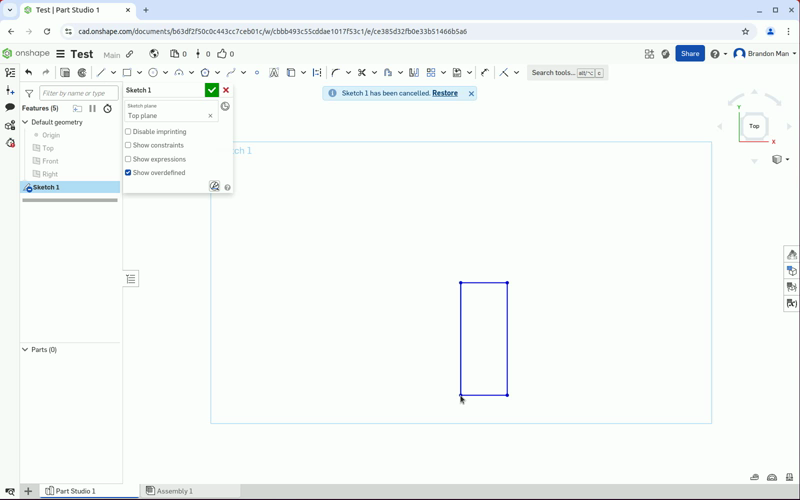
mouse_move(466, 384)
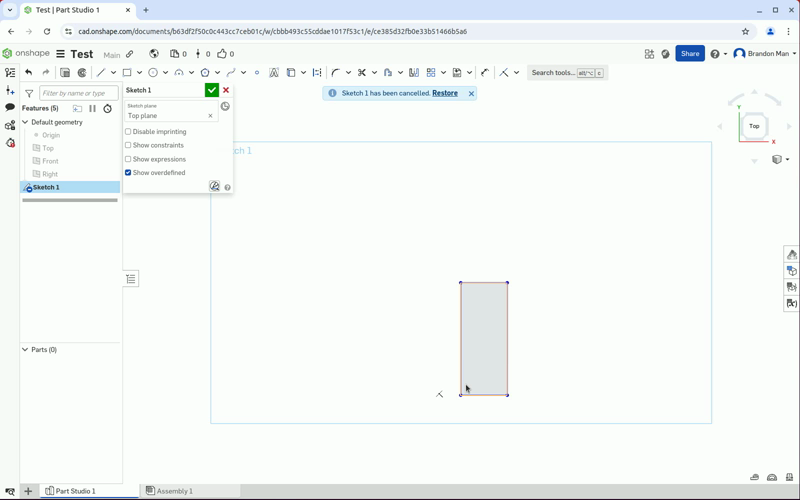
click(466, 384)
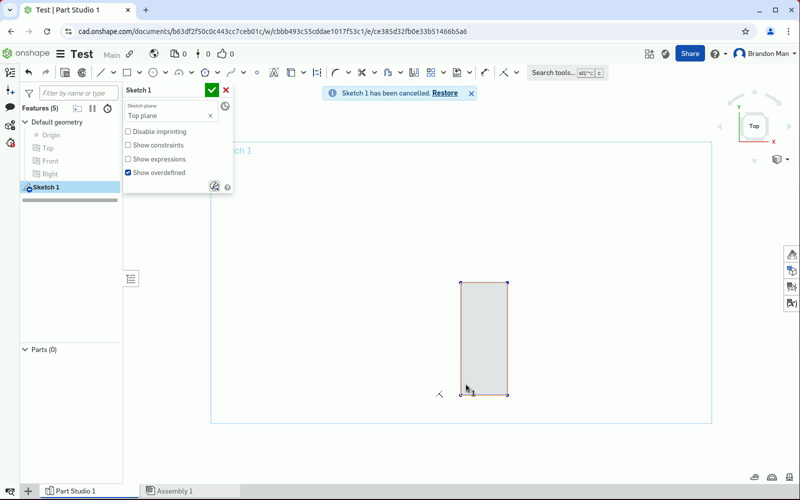
mouse_move(73, 352)
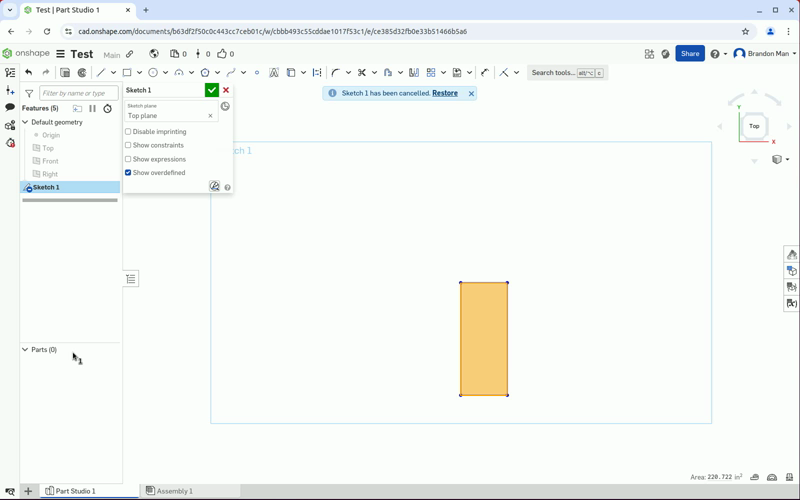
key(shift+y)
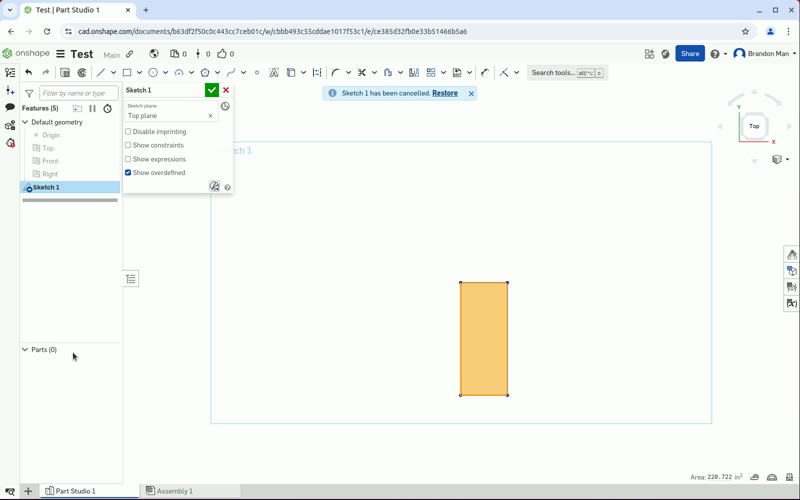
key(shift+e)
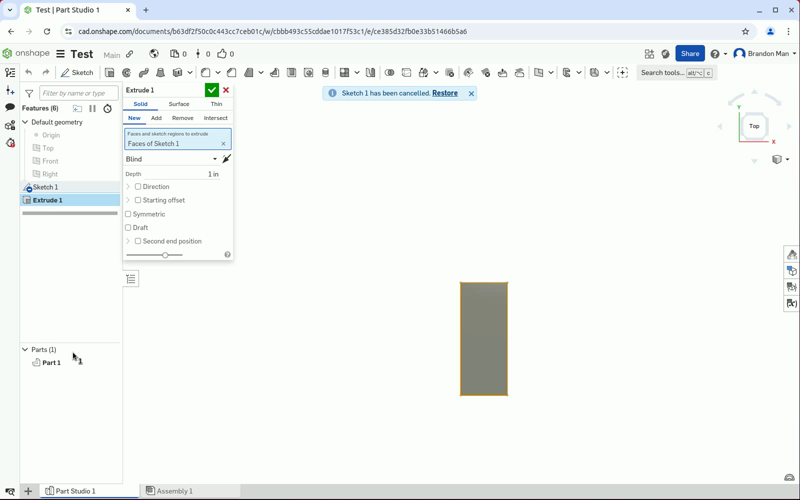
mouse_move(143, 106)
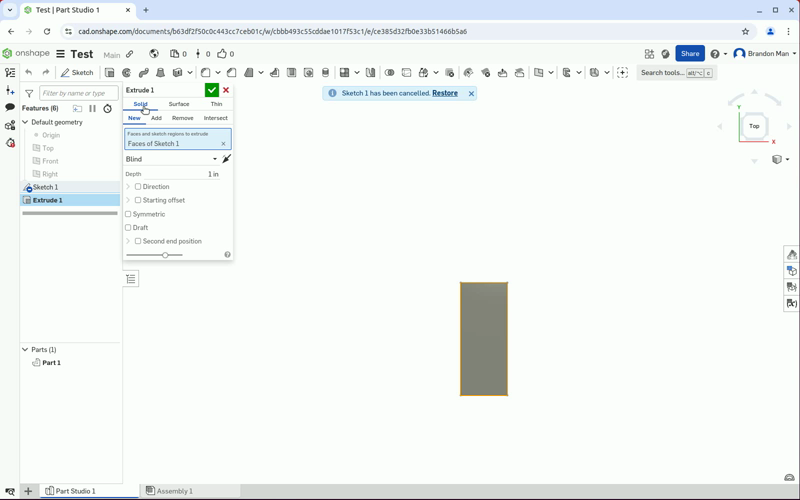
click(143, 106)
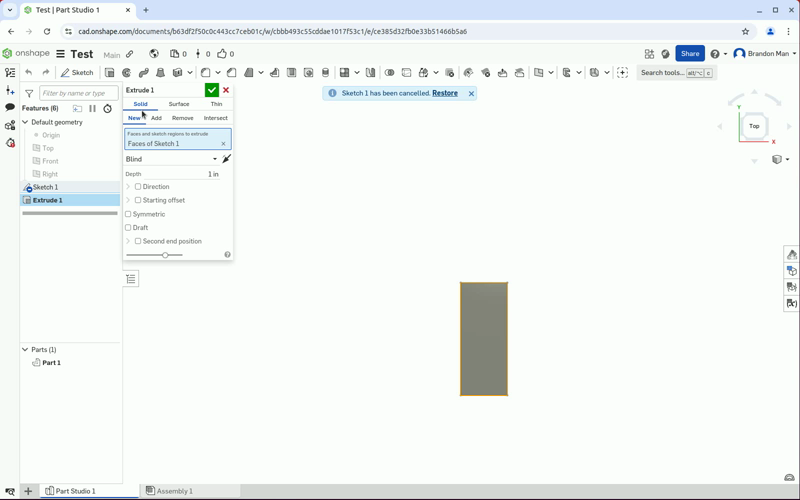
mouse_move(137, 120)
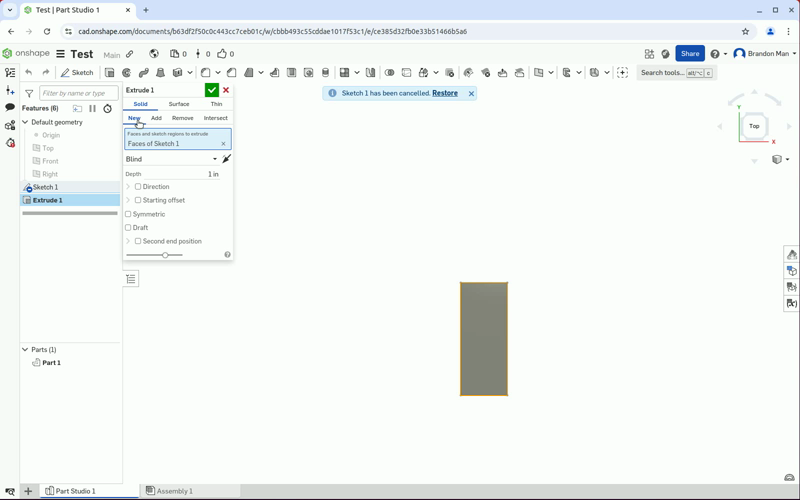
click(137, 120)
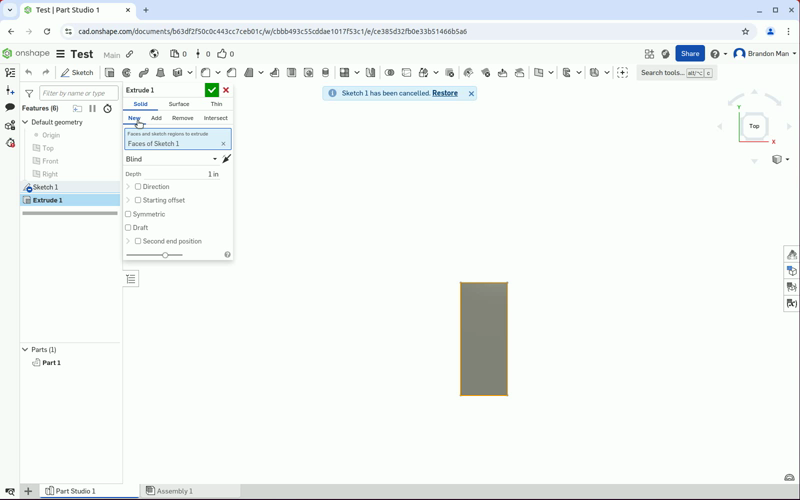
key(tab, 4)
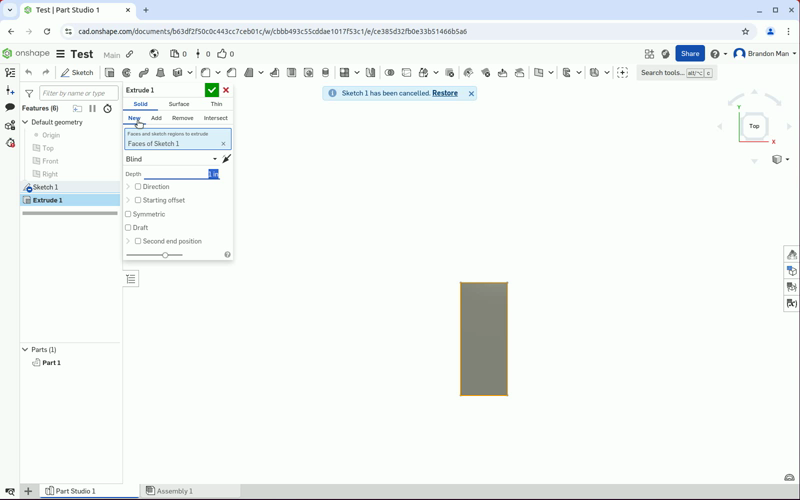
text(0.481)
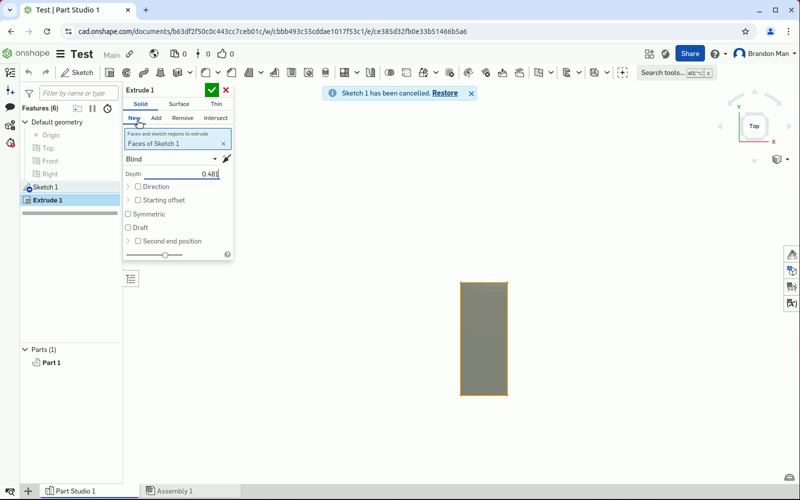
key(enter)
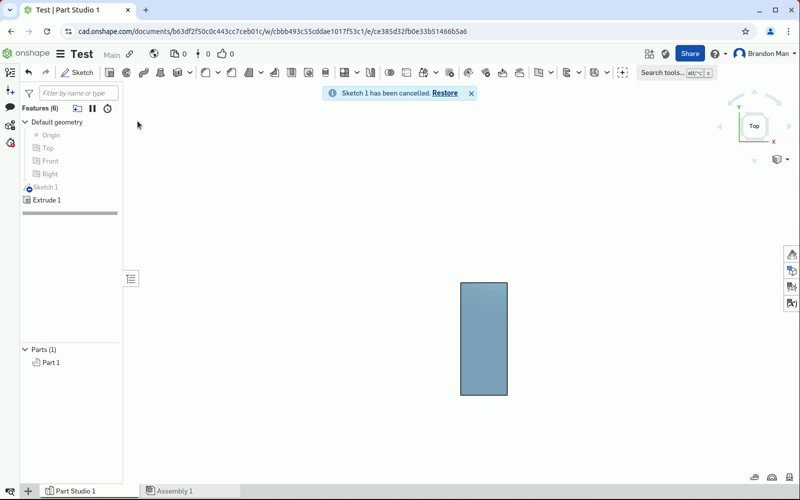
key(shift+h)
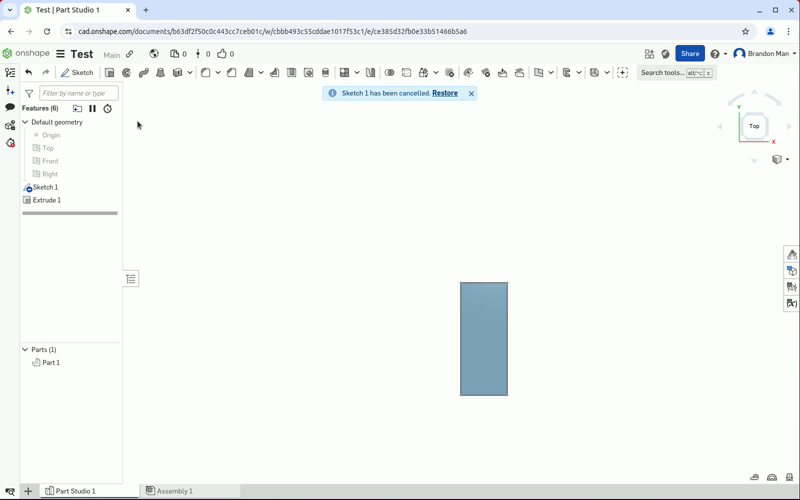
key(shift+h)
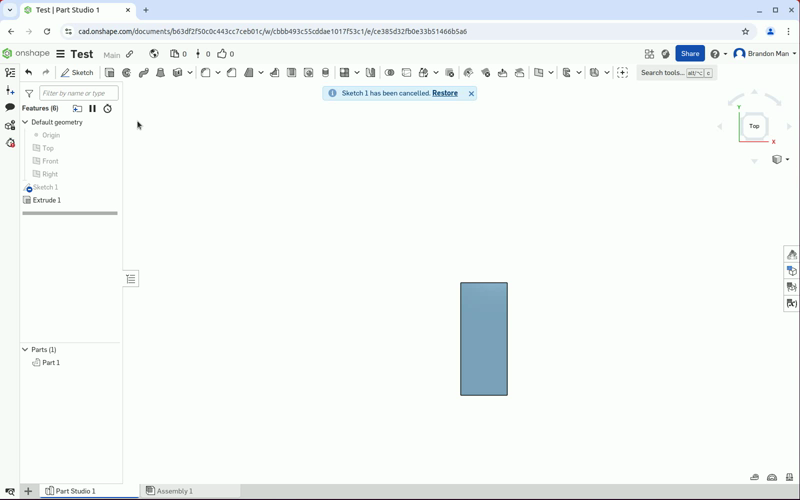
mouse_move(73, 189)
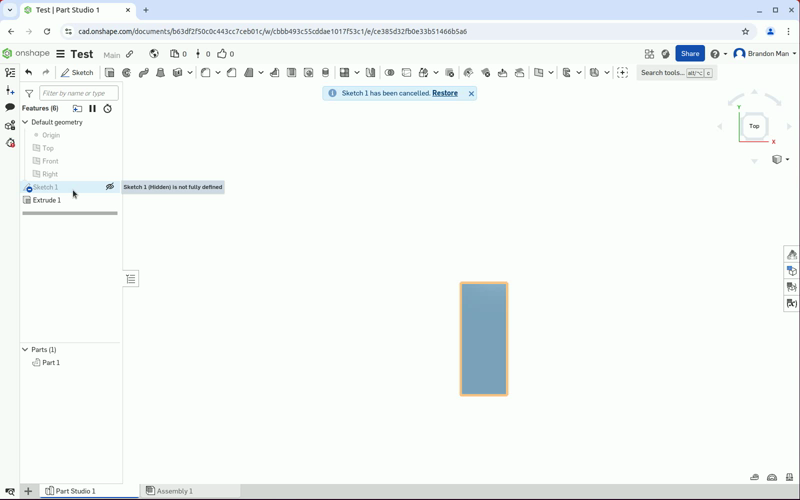
click(73, 189)
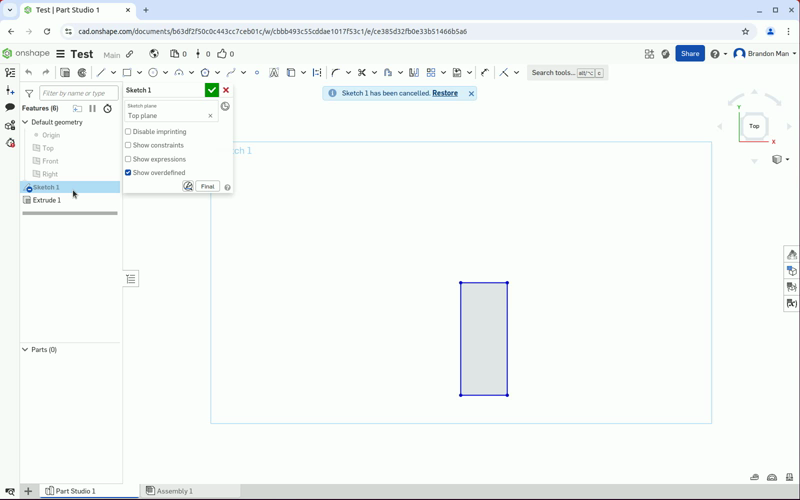
mouse_move(229, 92)
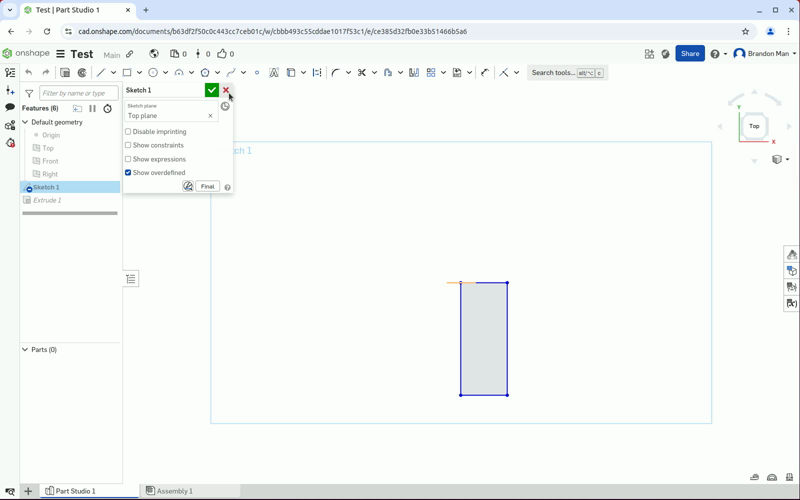
click(229, 92)
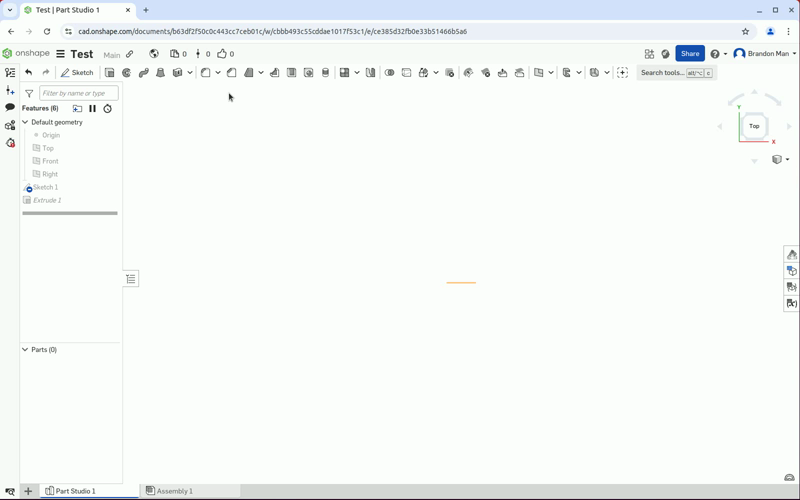
mouse_move(73, 352)
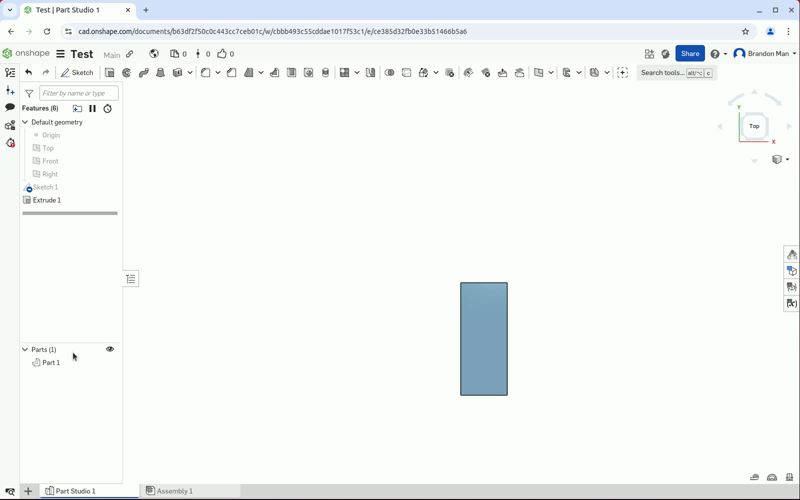
key(y)
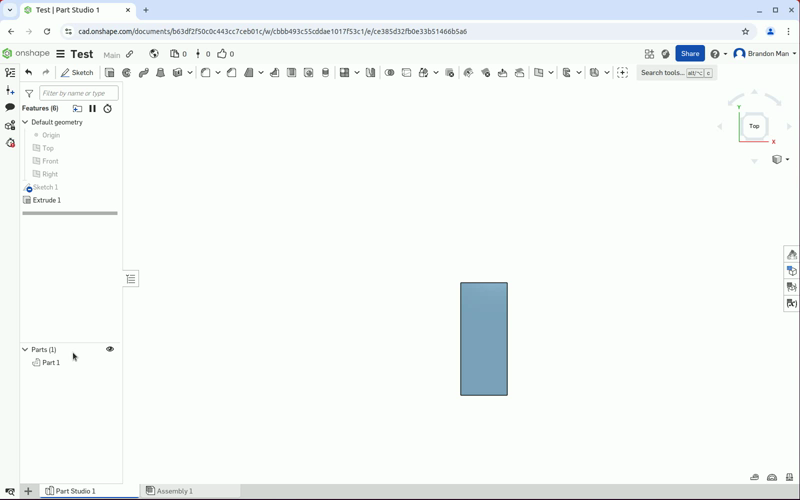
key(shift+p)
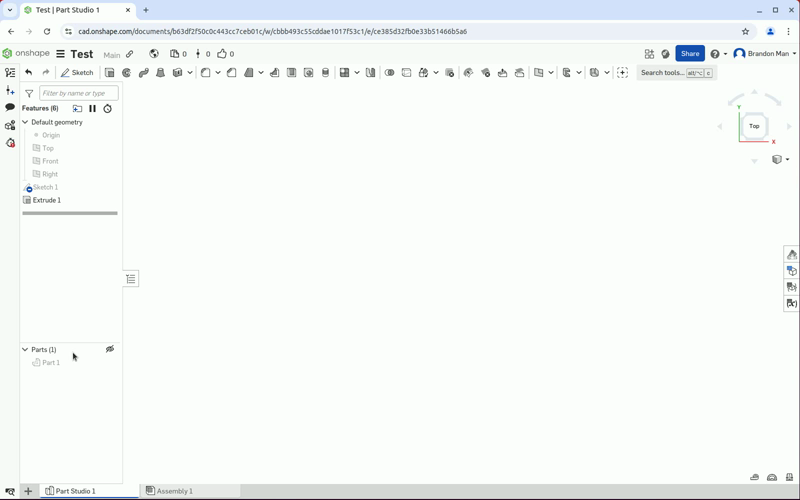
key(space)
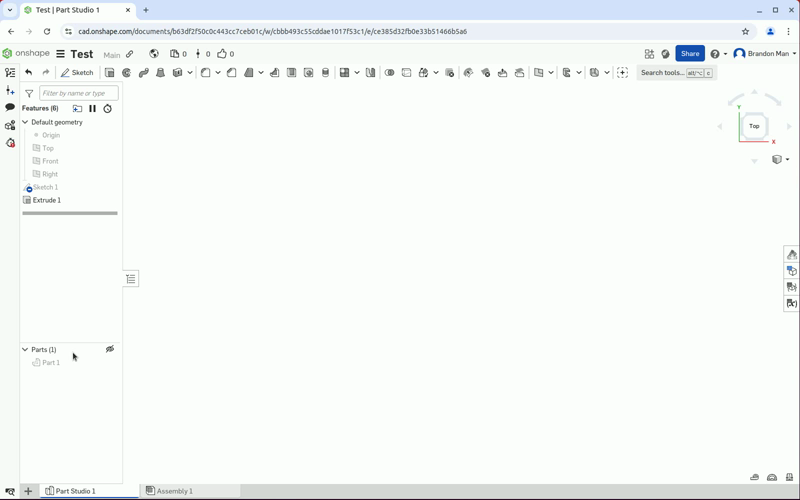
key_down(shift)
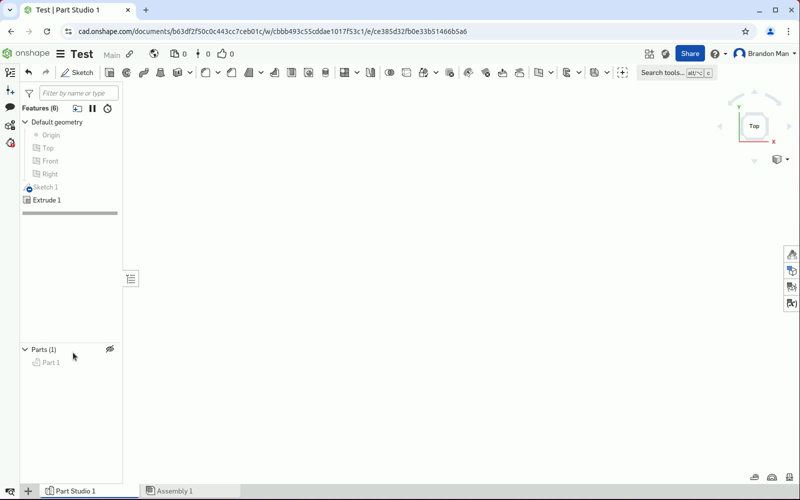
key(up)
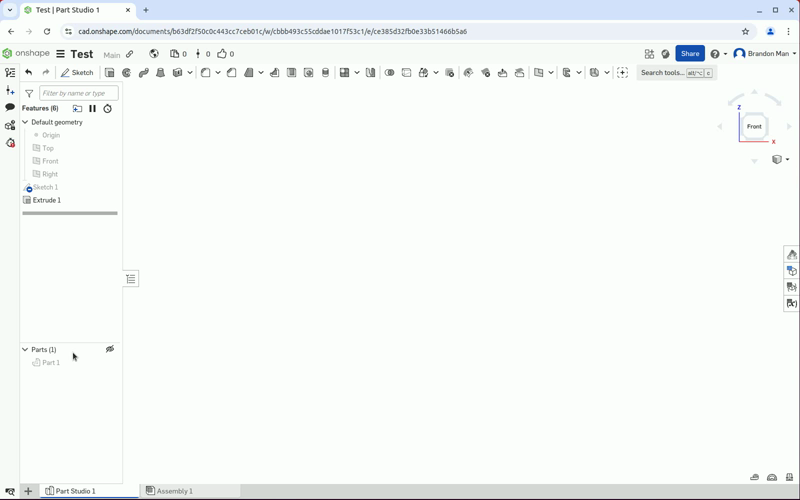
key_up(shift)
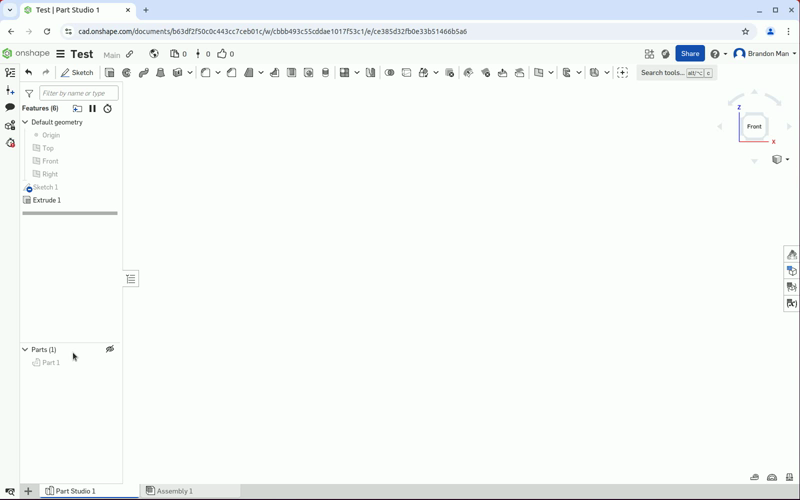
mouse_move(73, 352)
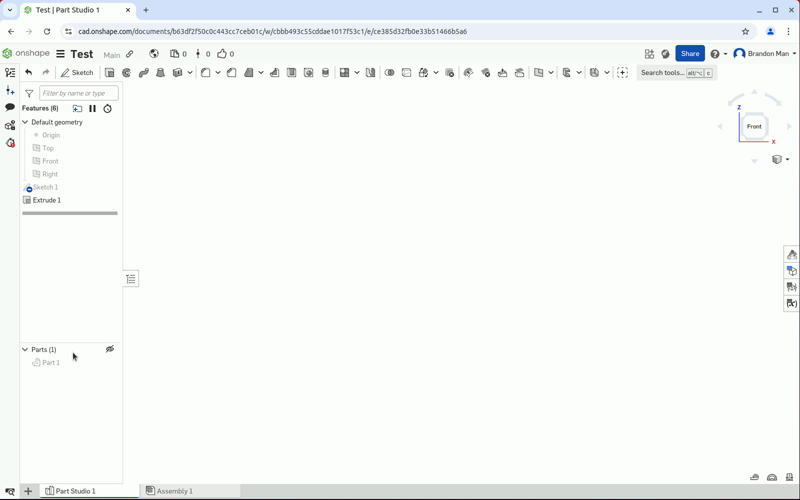
key(shift+y)
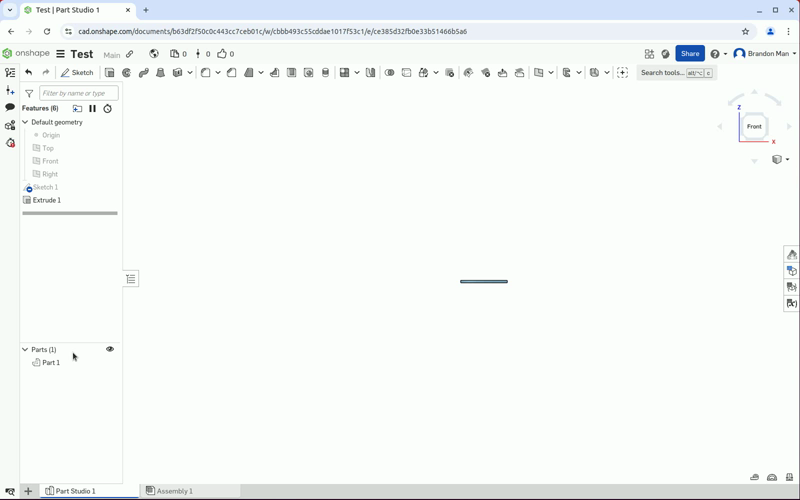
mouse_move(541, 75)
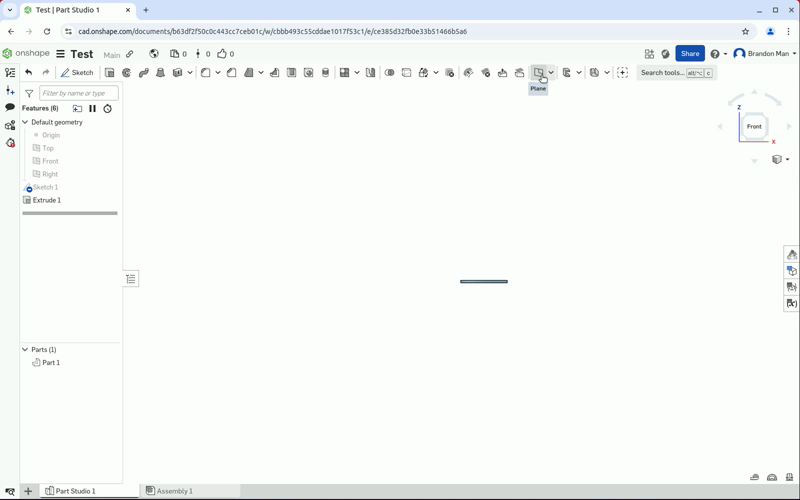
click(541, 75)
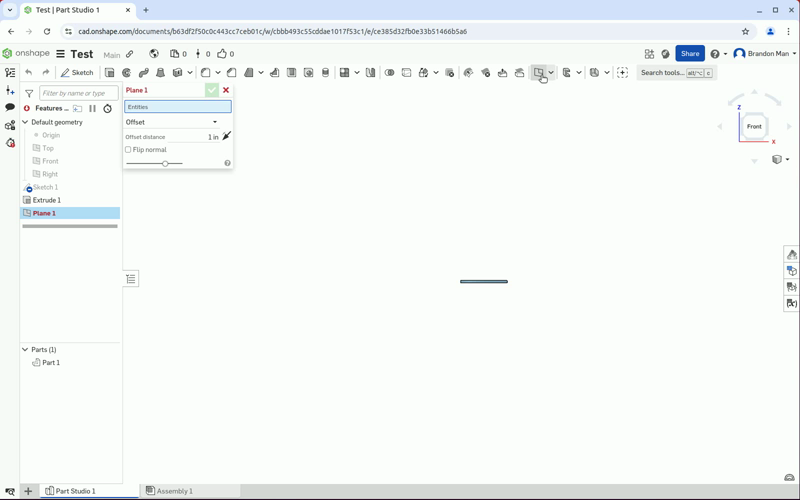
mouse_move(73, 163)
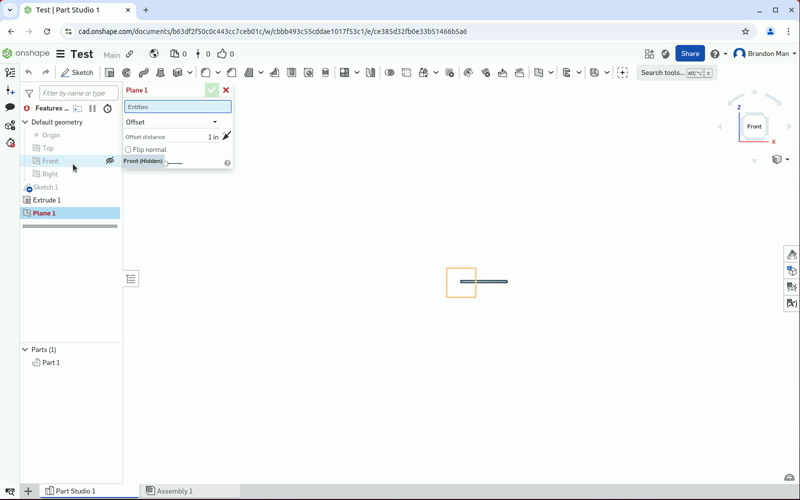
click(73, 163)
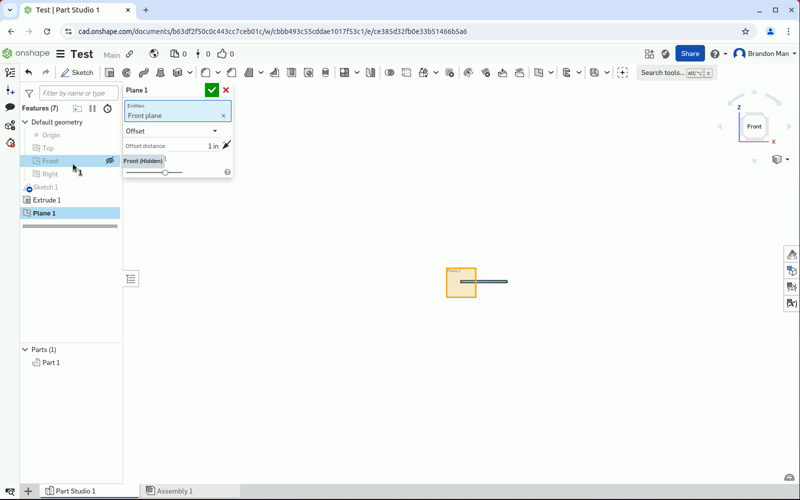
key(tab, 2)
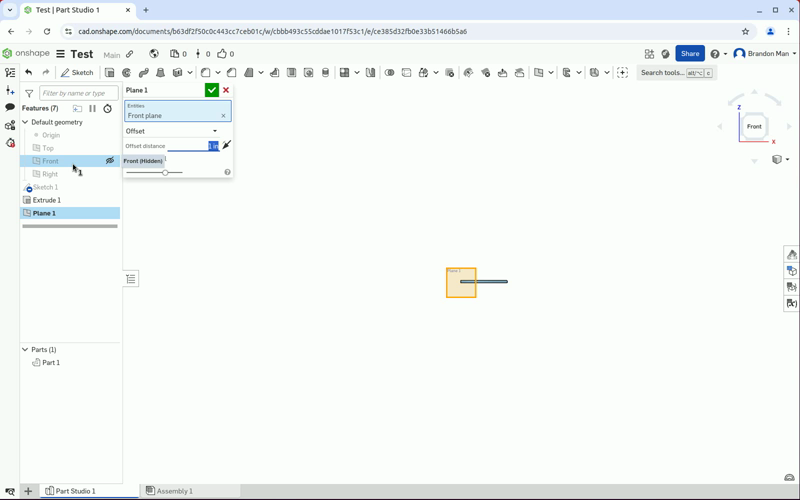
text(23.108)
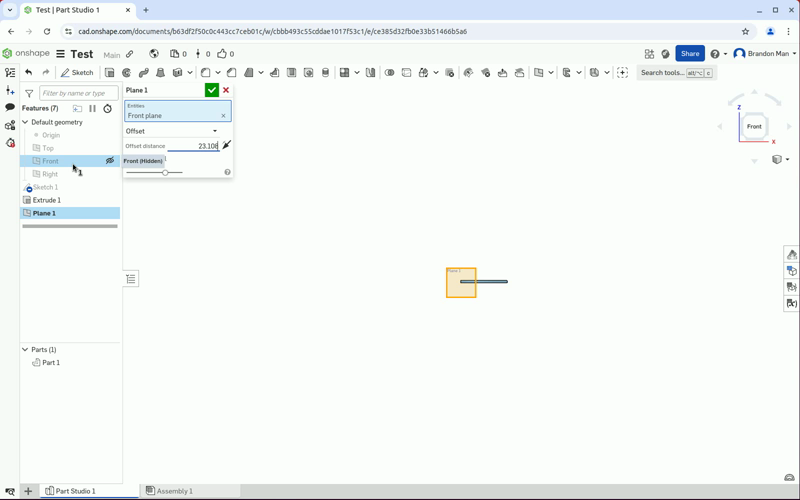
key(enter, 2)
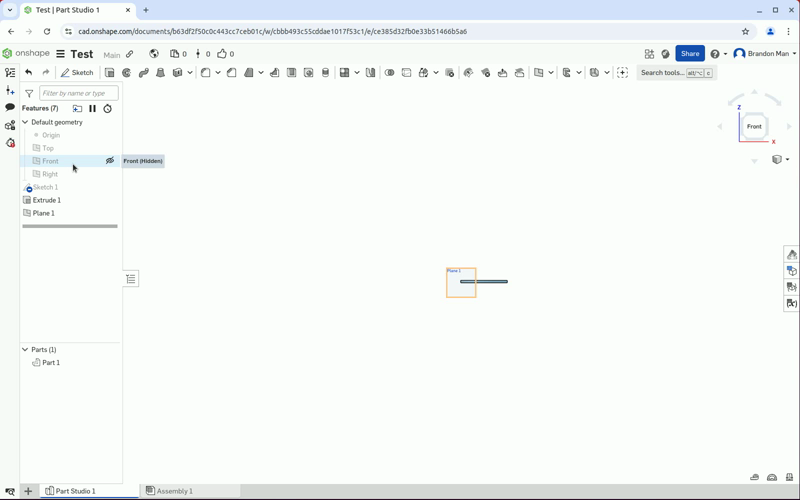
key(shift+s)
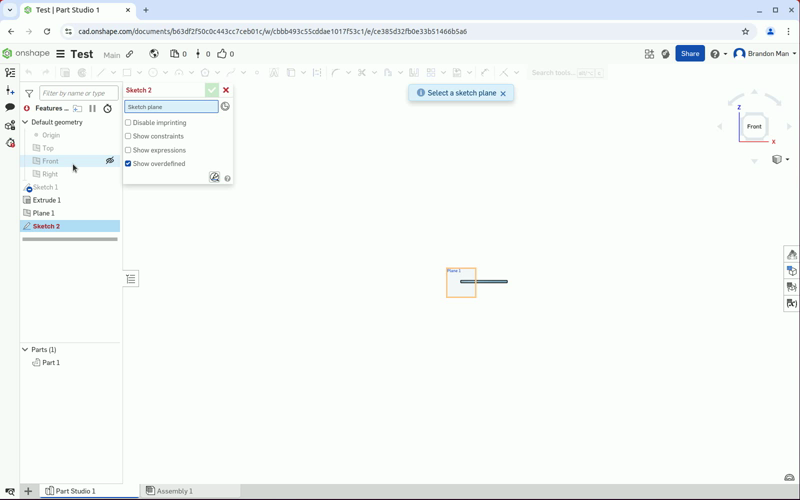
mouse_move(73, 215)
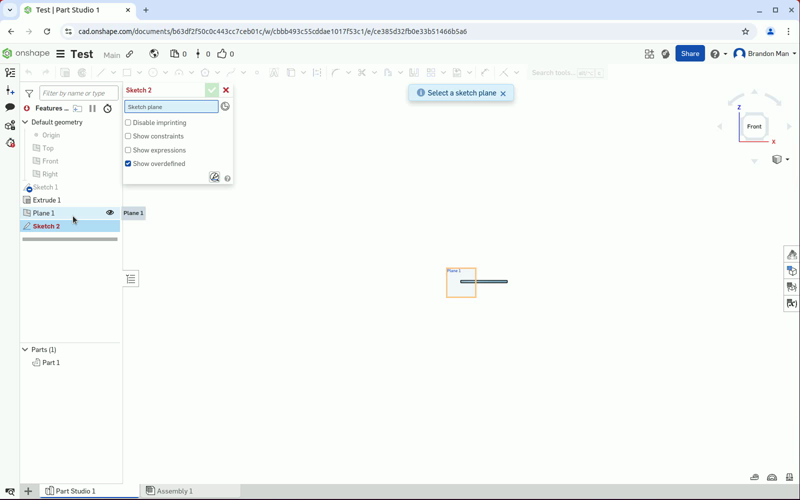
click(73, 215)
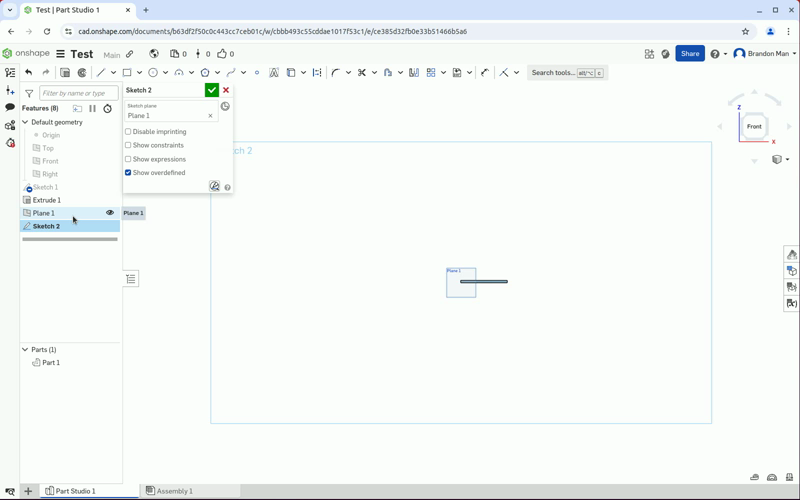
mouse_move(73, 352)
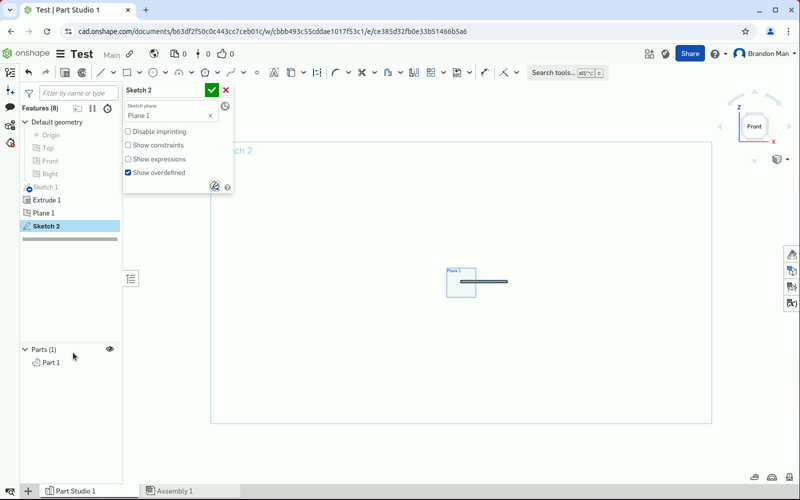
key(y)
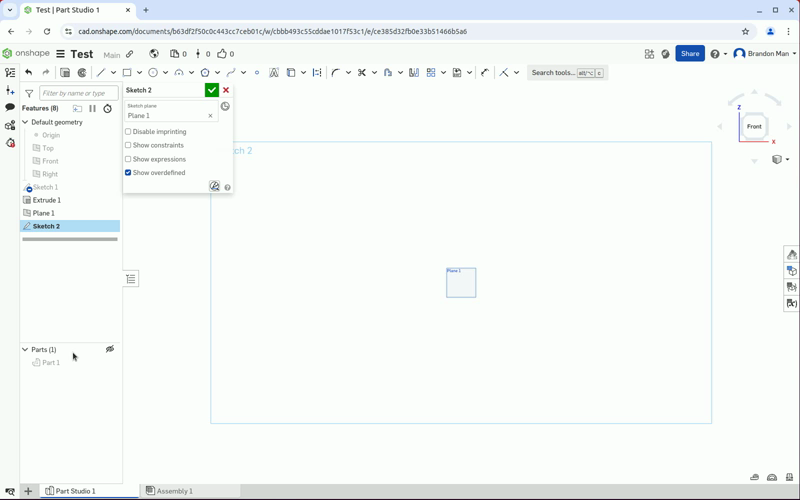
key(c)
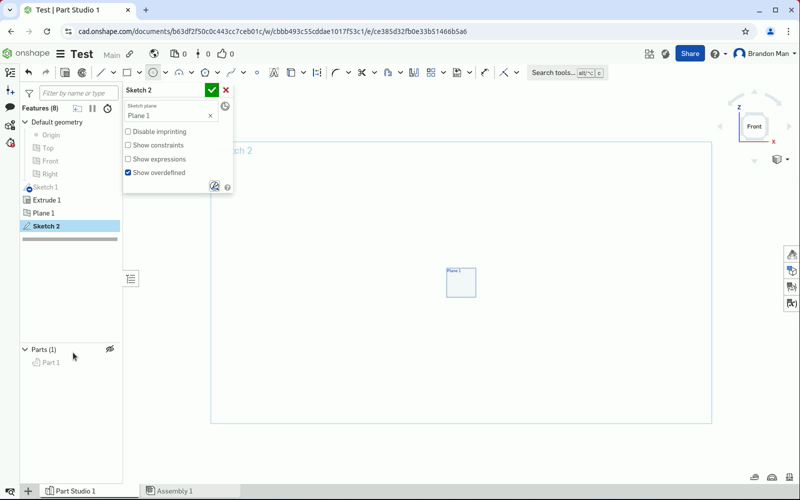
key_down(shift)
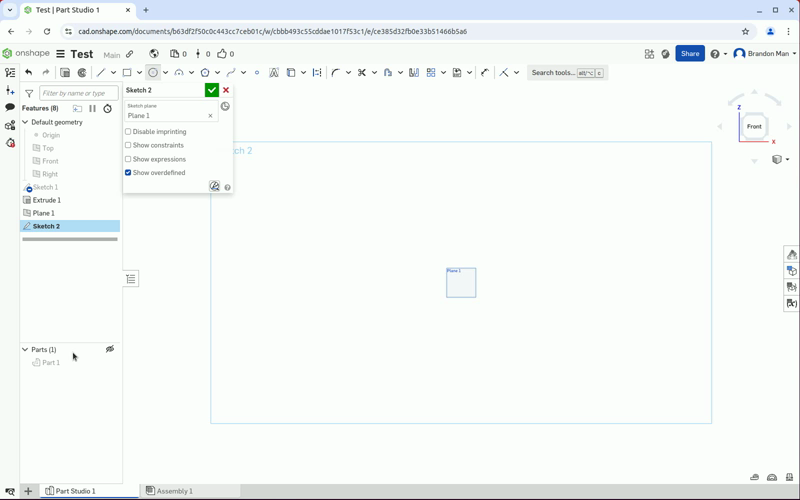
mouse_move(454, 280)
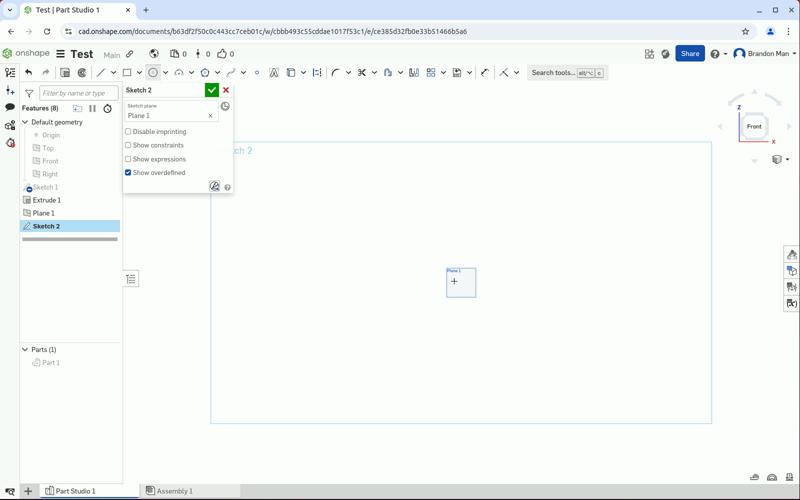
click(454, 280)
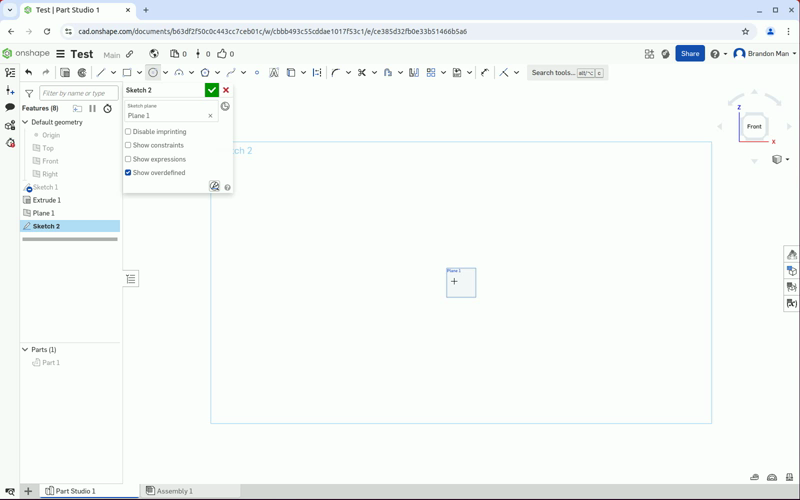
key_up(shift)
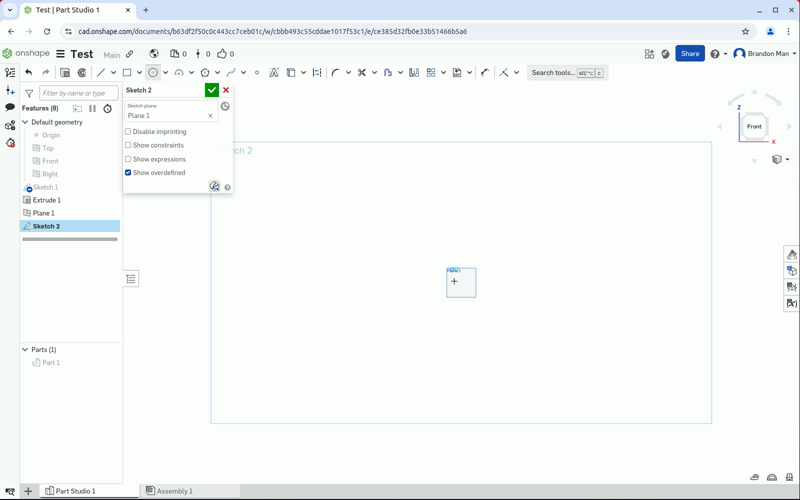
mouse_move(461, 280)
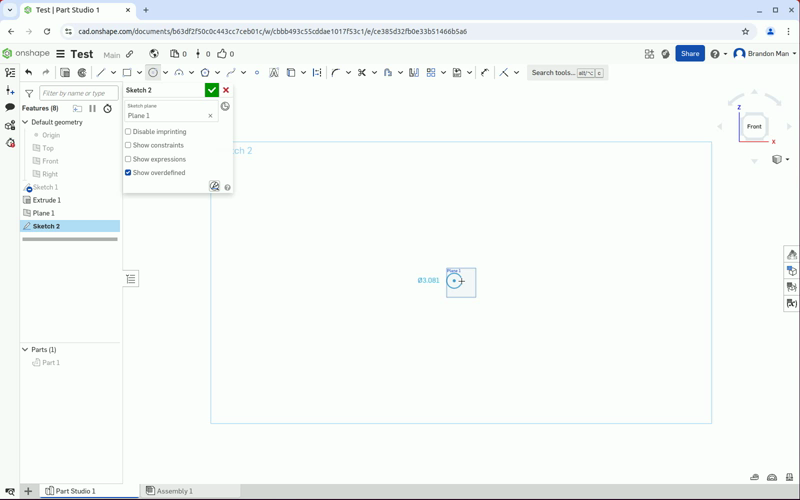
click(461, 280)
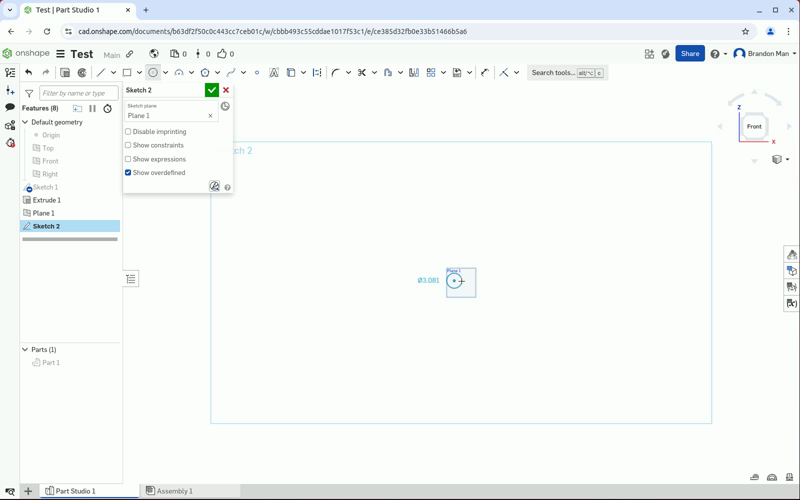
key(esc)
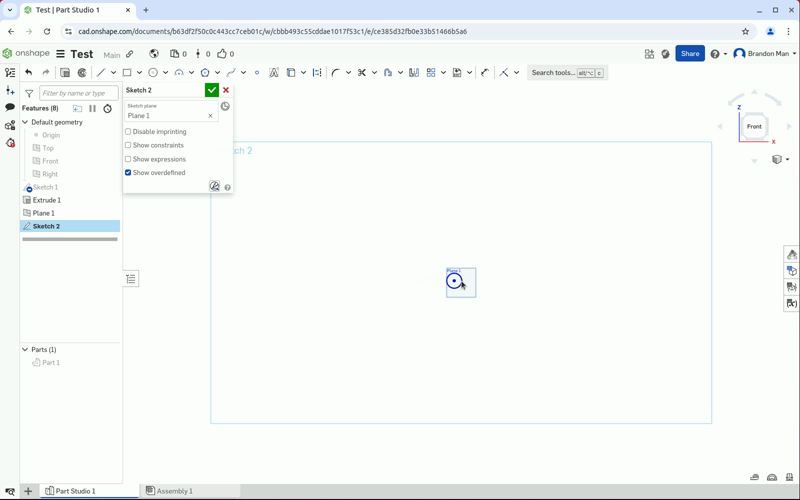
key(c)
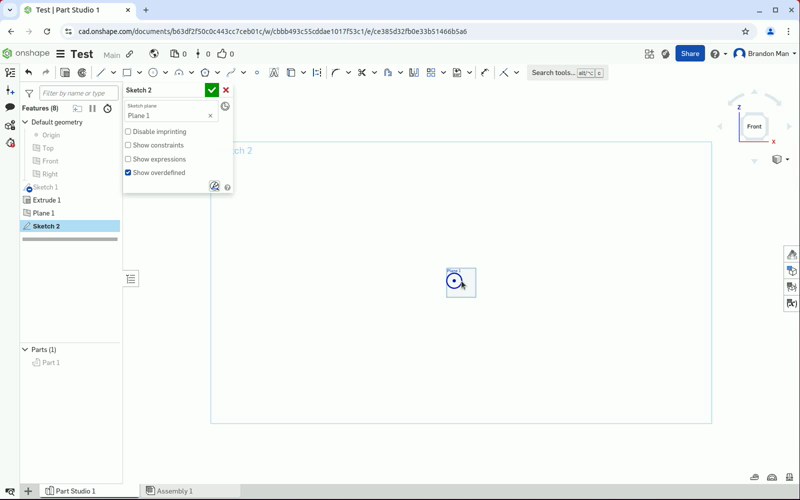
key_down(shift)
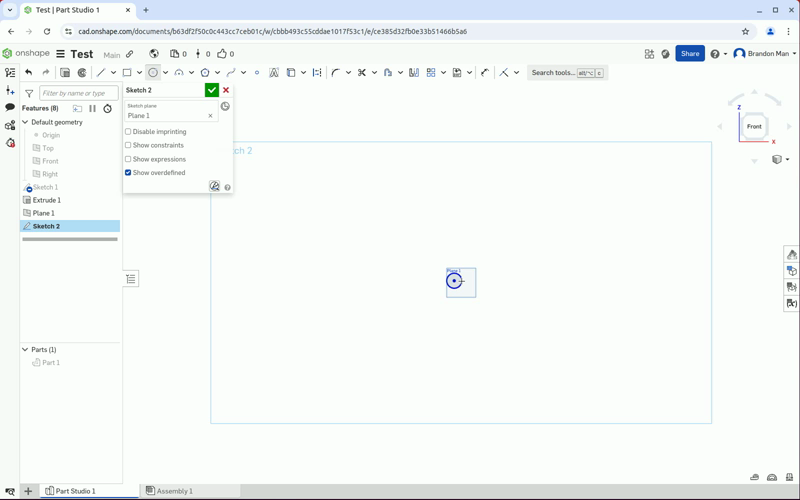
mouse_move(454, 280)
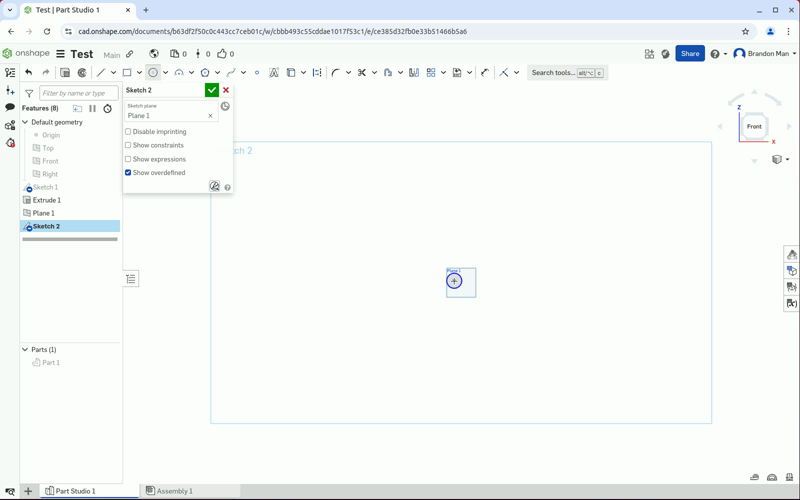
click(454, 280)
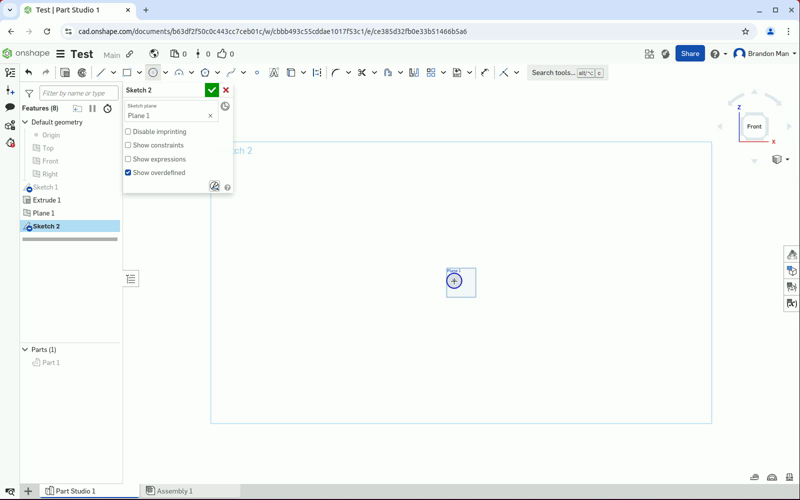
key_up(shift)
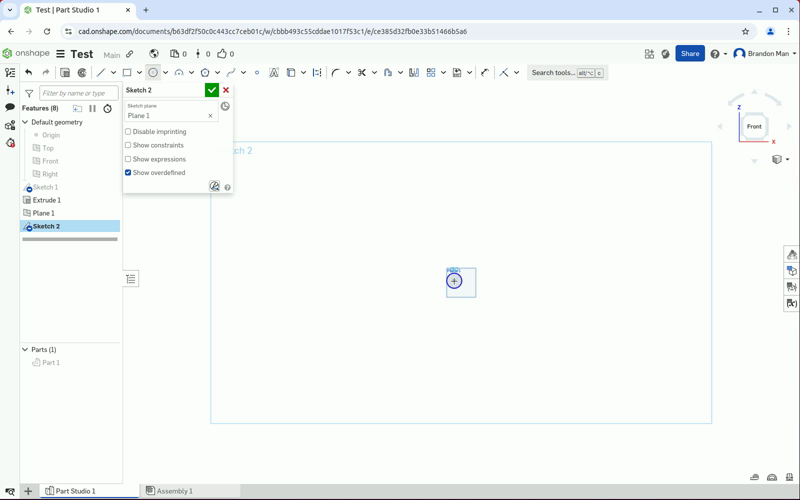
mouse_move(458, 280)
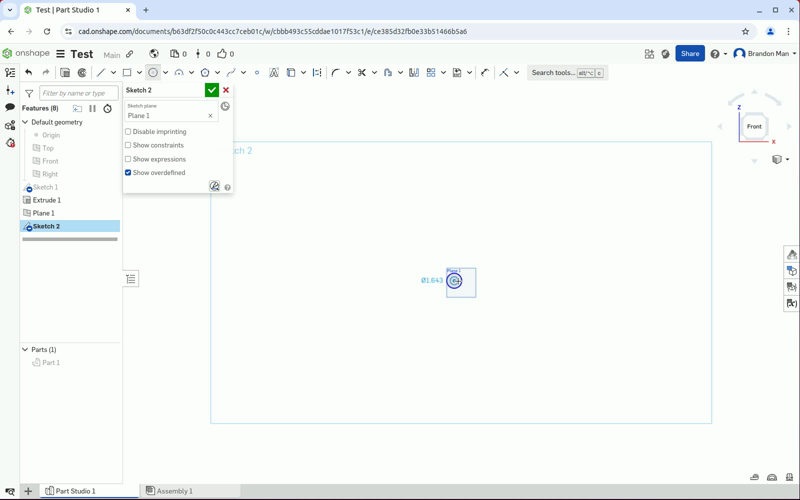
scroll(6)
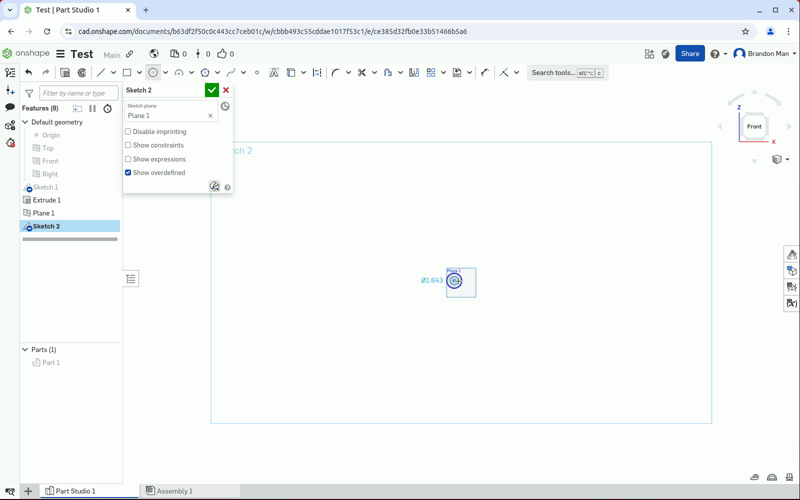
scroll(6)
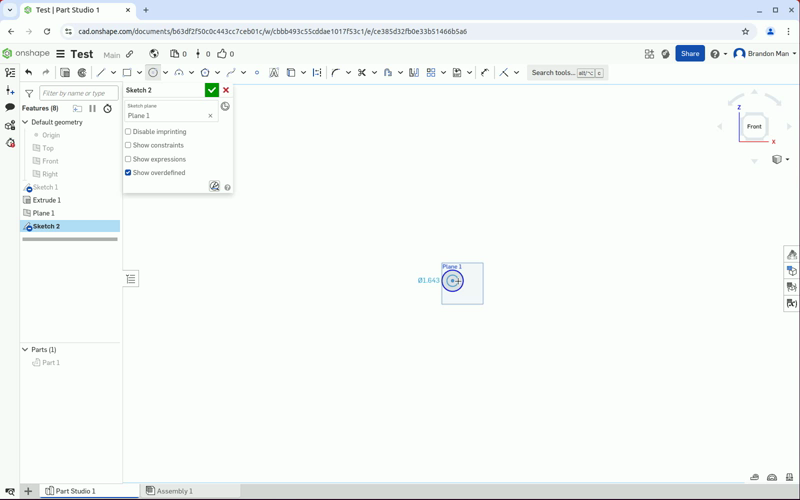
scroll(6)
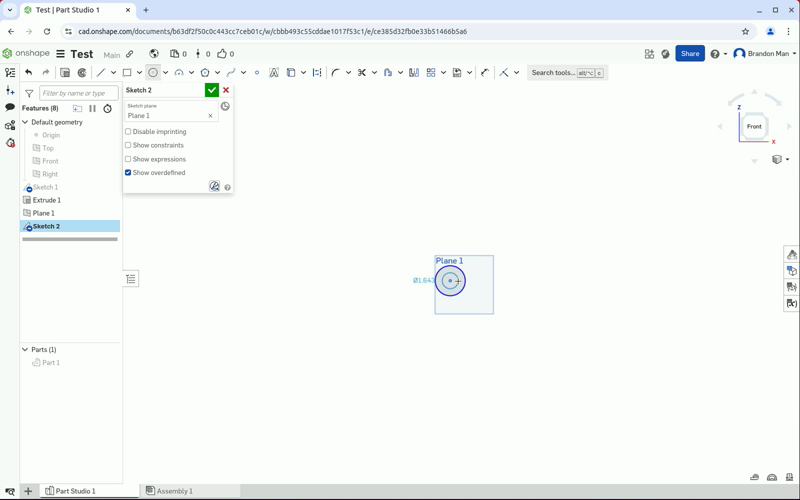
scroll(6)
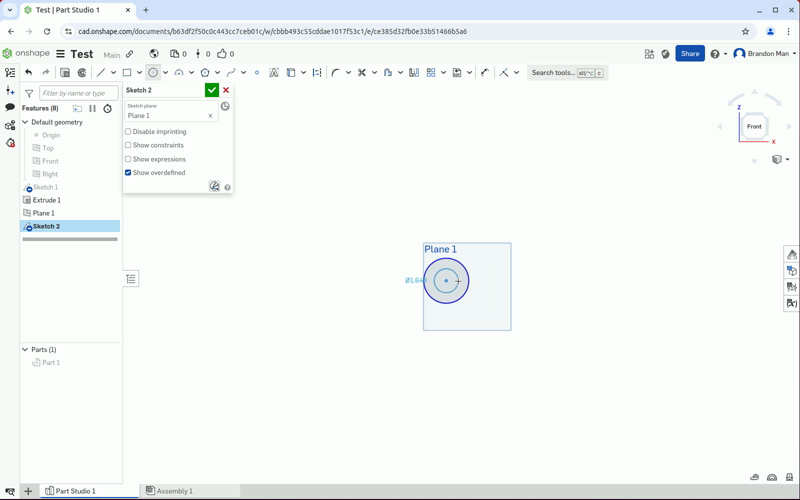
scroll(6)
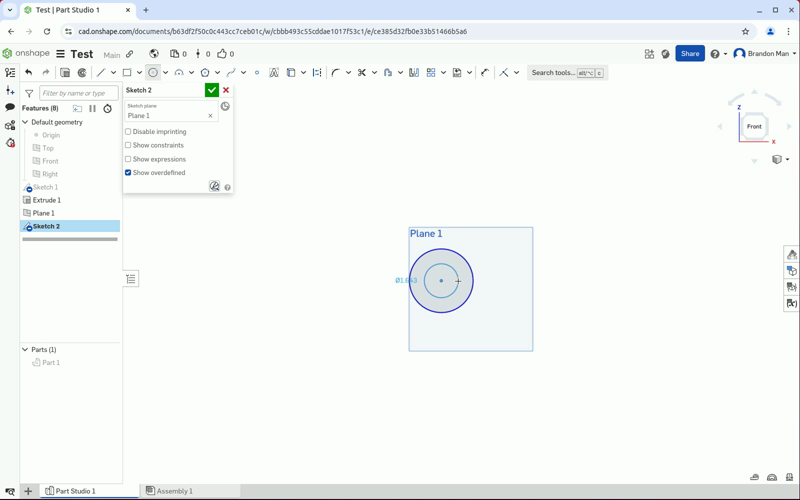
scroll(6)
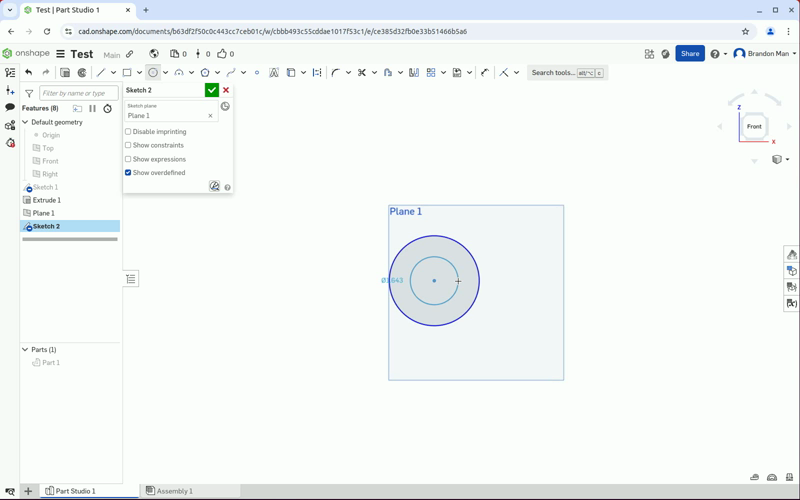
scroll(6)
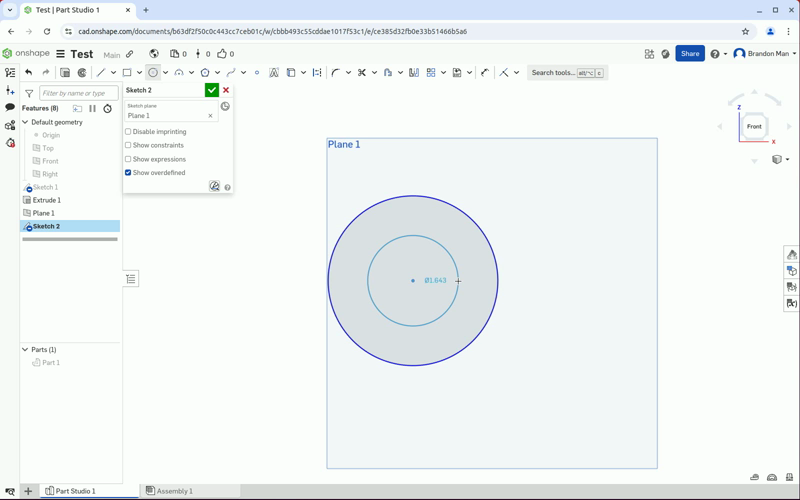
click(458, 280)
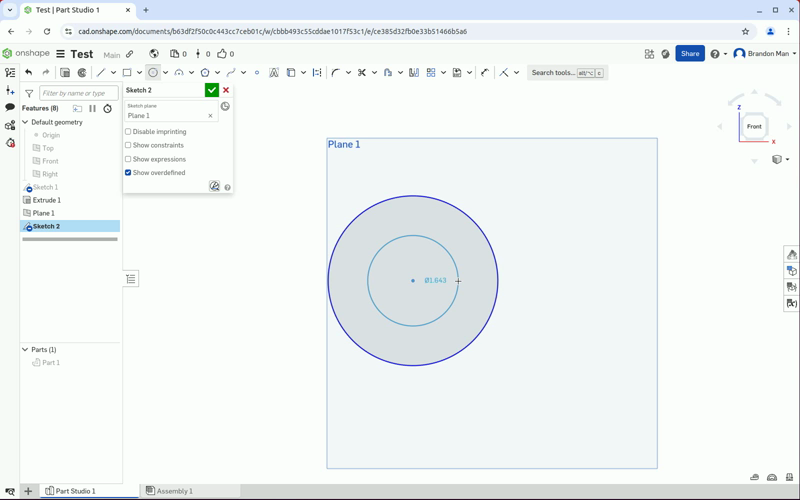
scroll(-6)
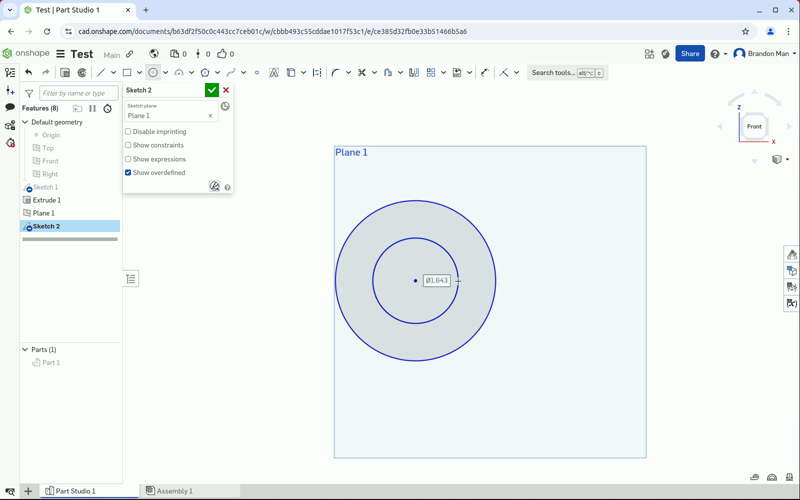
scroll(-6)
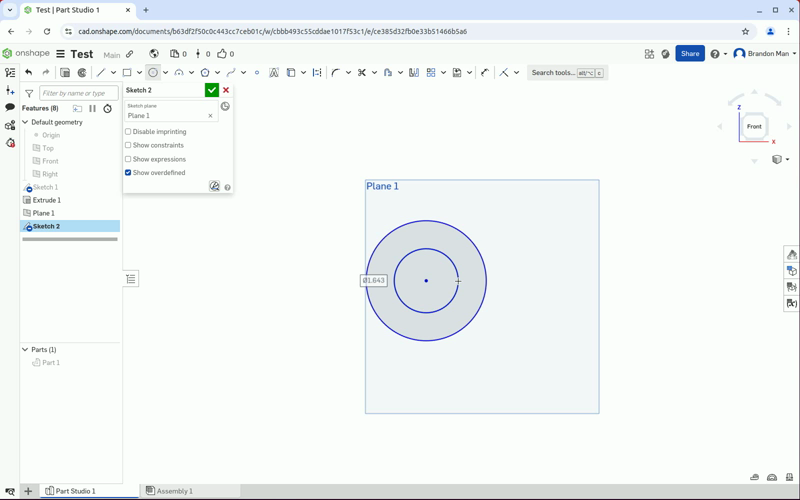
scroll(-6)
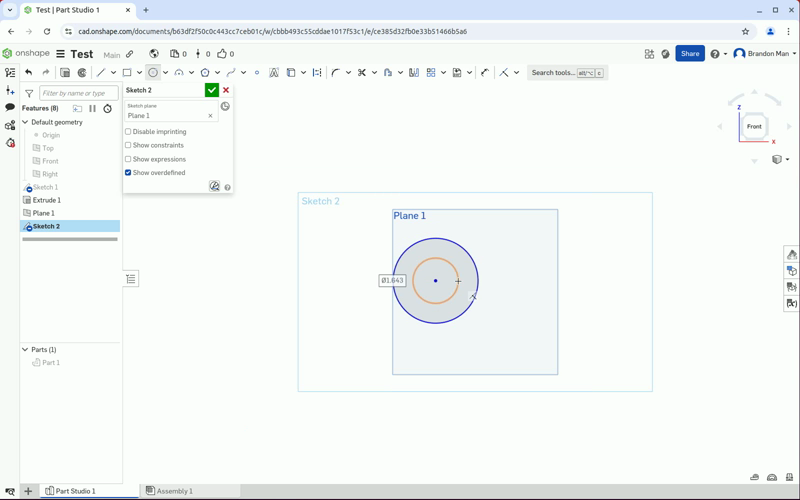
scroll(-6)
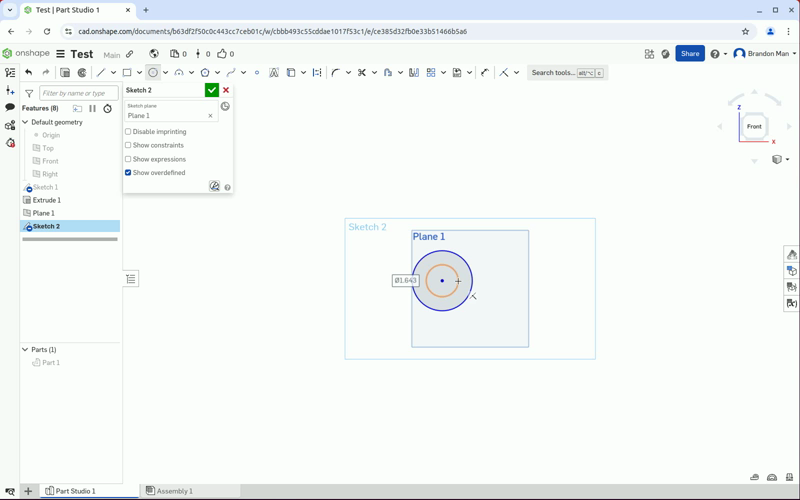
scroll(-6)
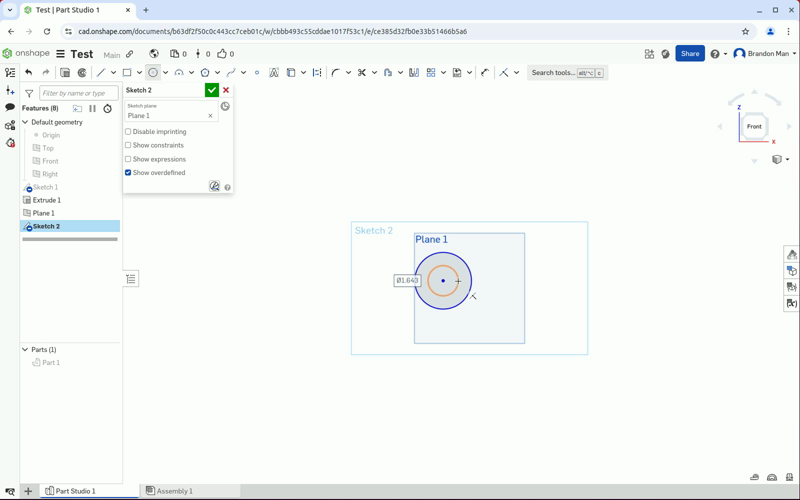
scroll(-6)
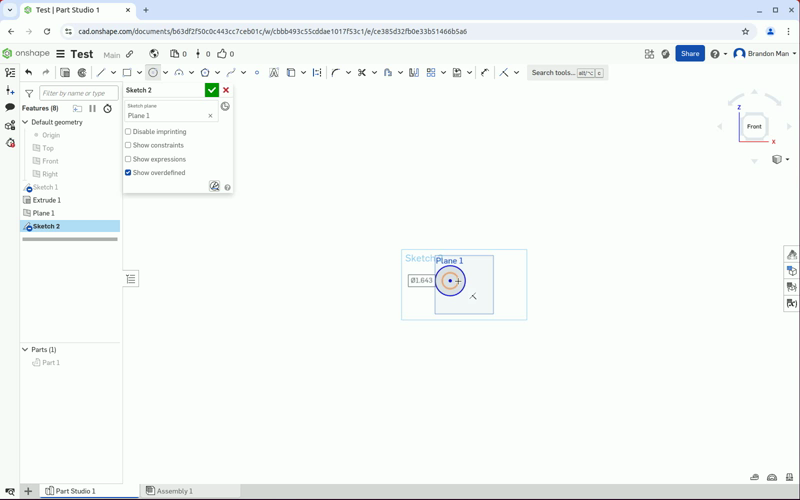
scroll(-6)
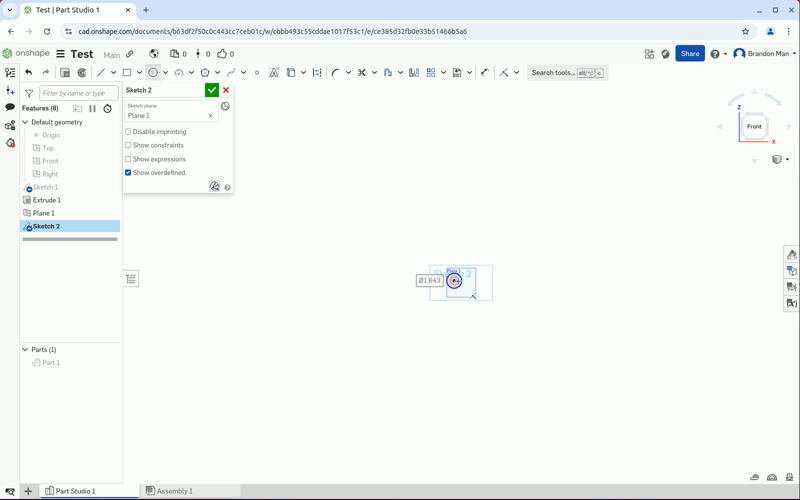
key(esc)
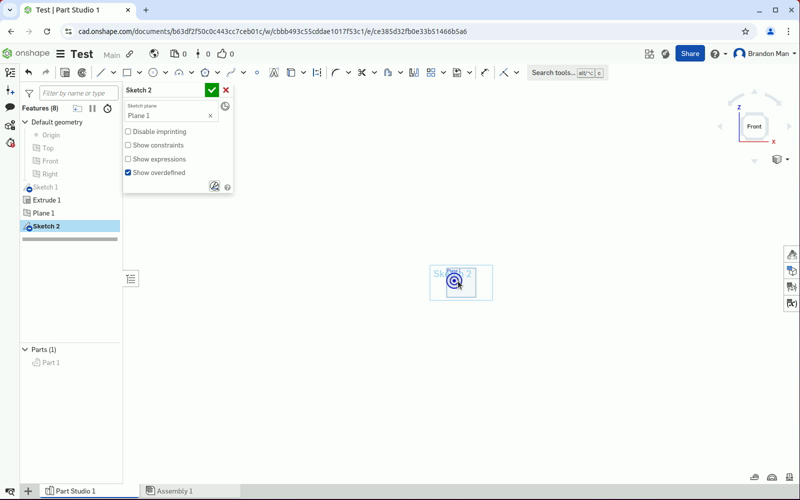
mouse_move(450, 283)
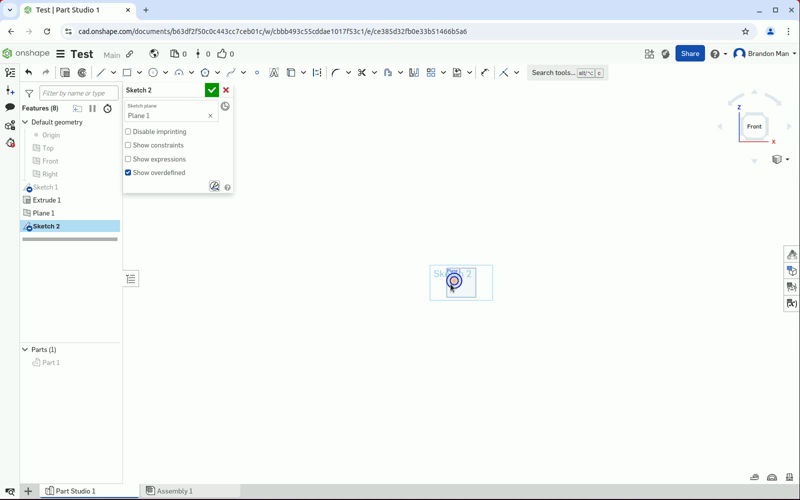
scroll(6)
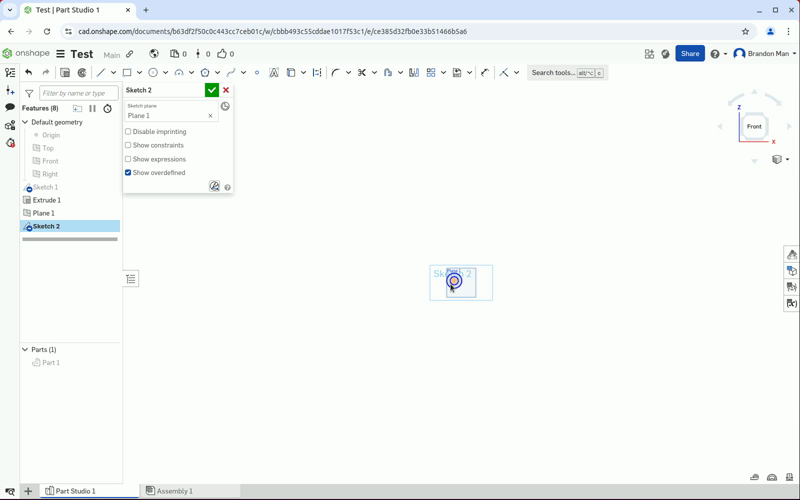
scroll(6)
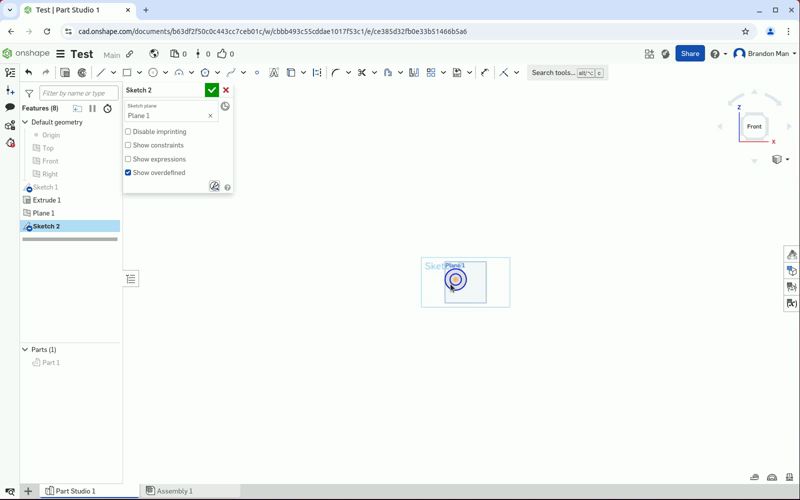
scroll(6)
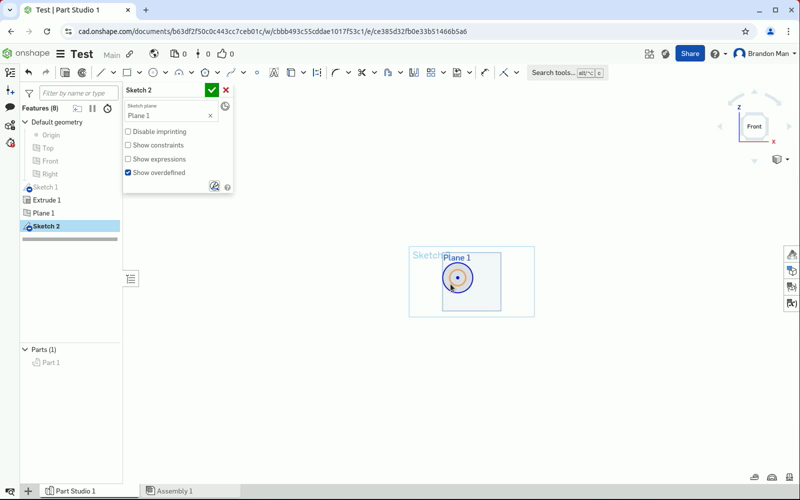
scroll(6)
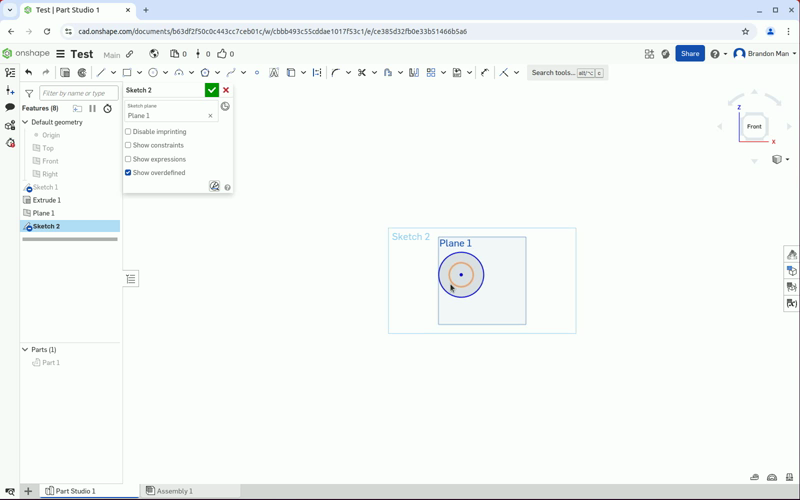
scroll(6)
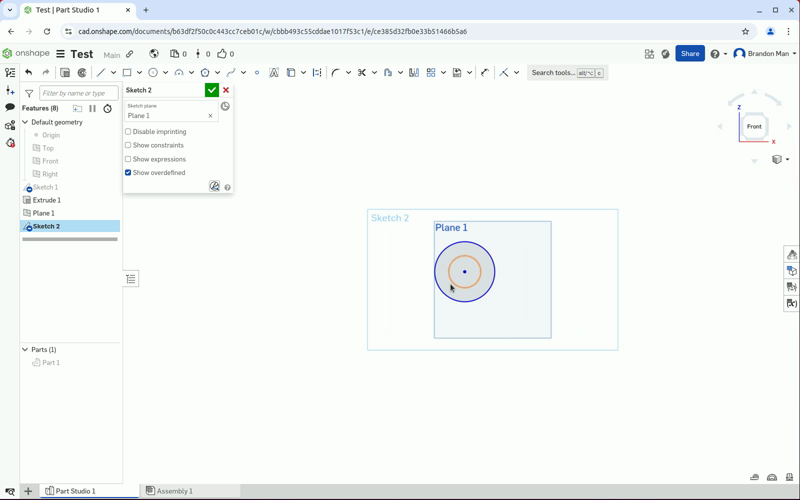
scroll(6)
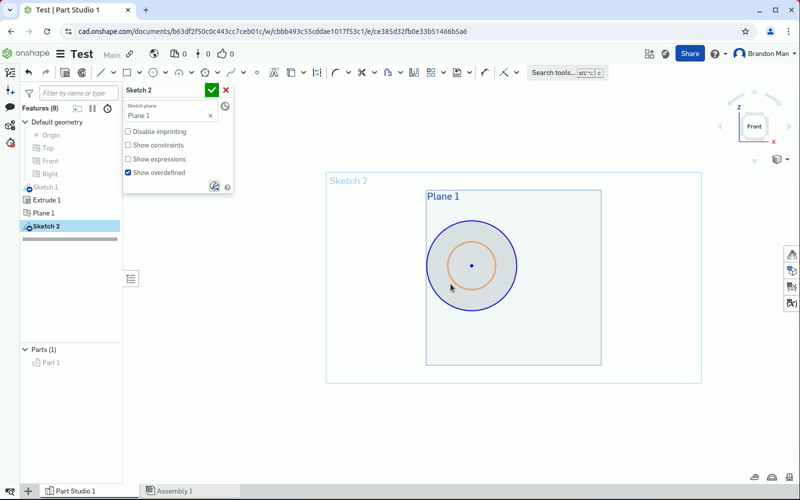
scroll(6)
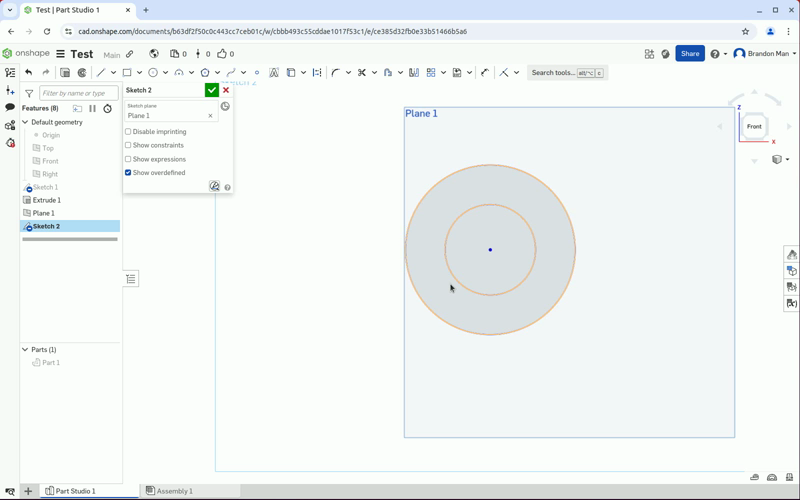
click(450, 283)
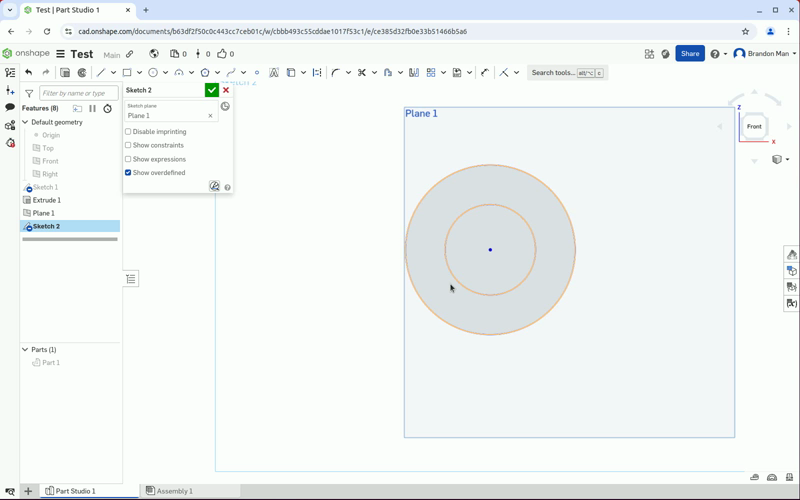
scroll(-6)
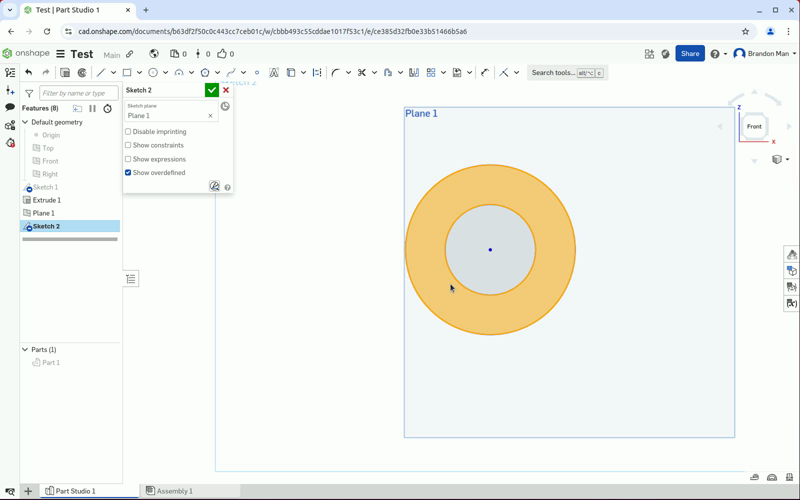
scroll(-6)
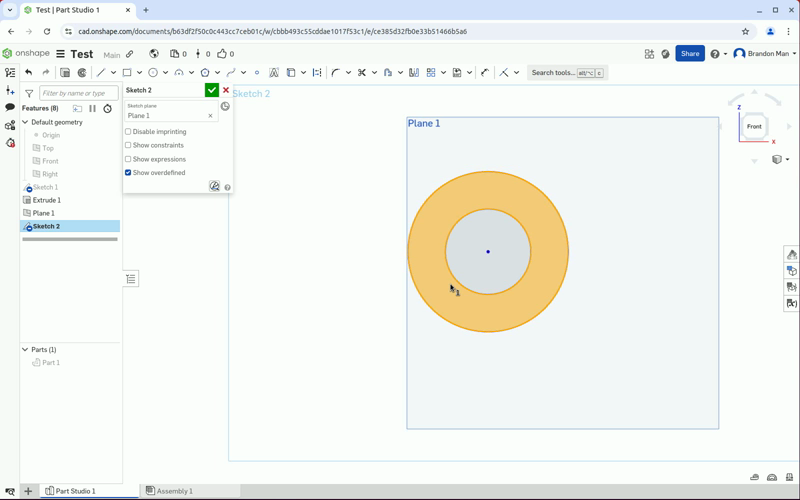
scroll(-6)
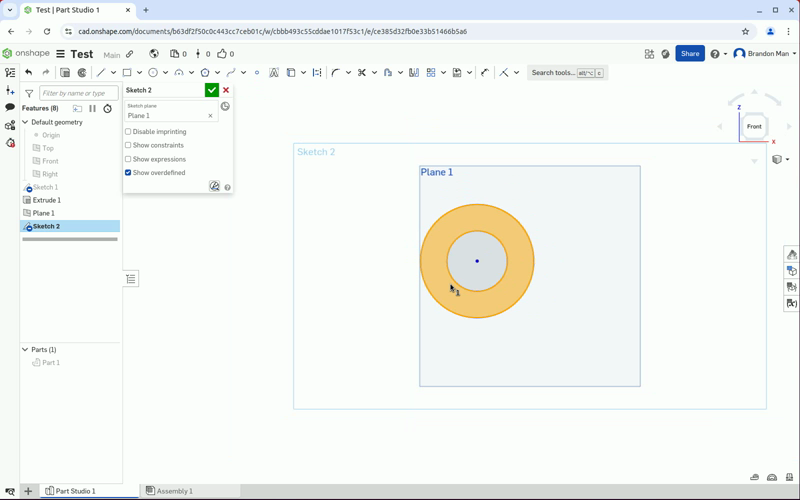
scroll(-6)
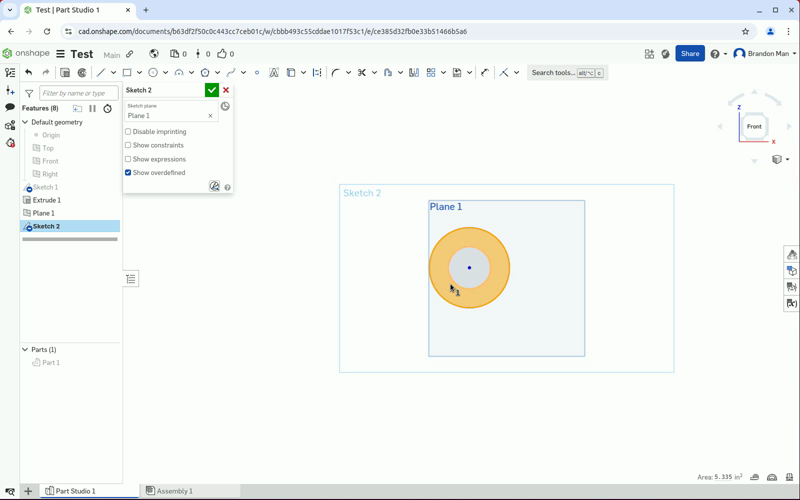
scroll(-6)
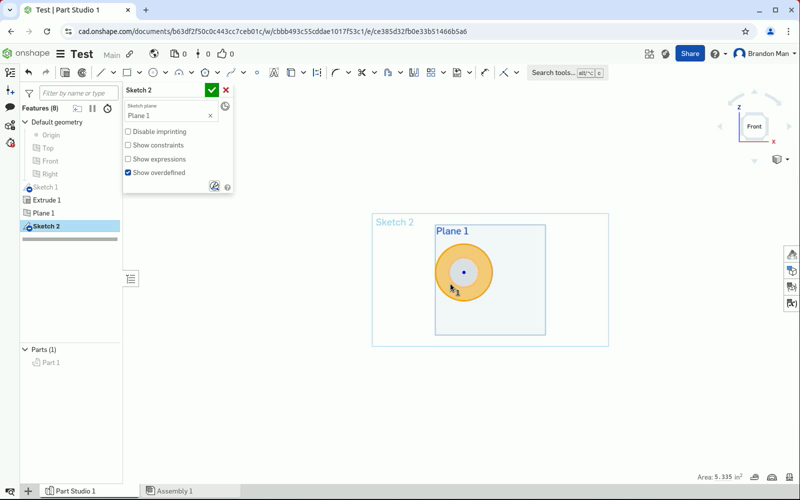
scroll(-6)
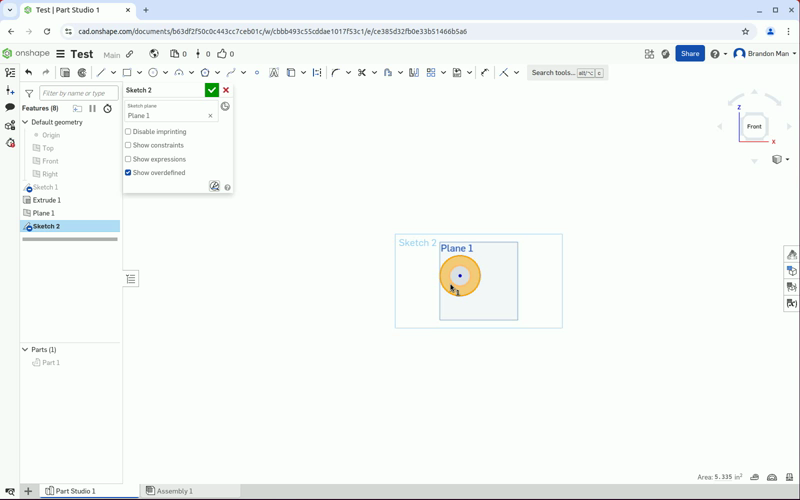
scroll(-6)
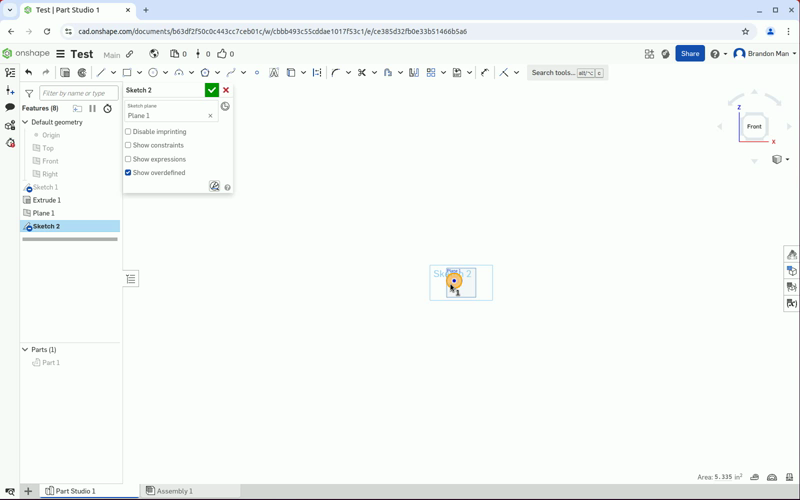
mouse_move(73, 352)
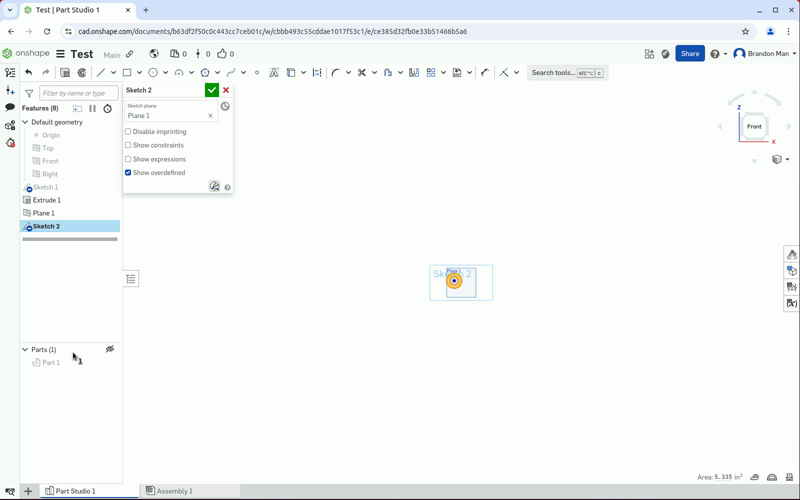
key(shift+y)
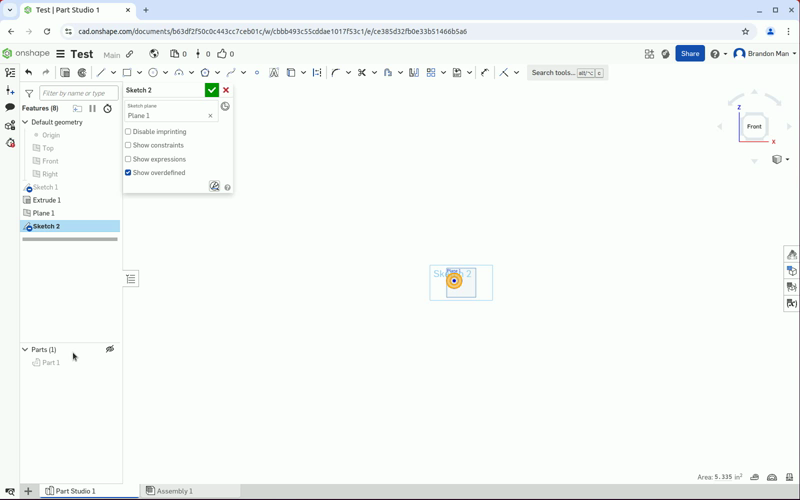
key(shift+e)
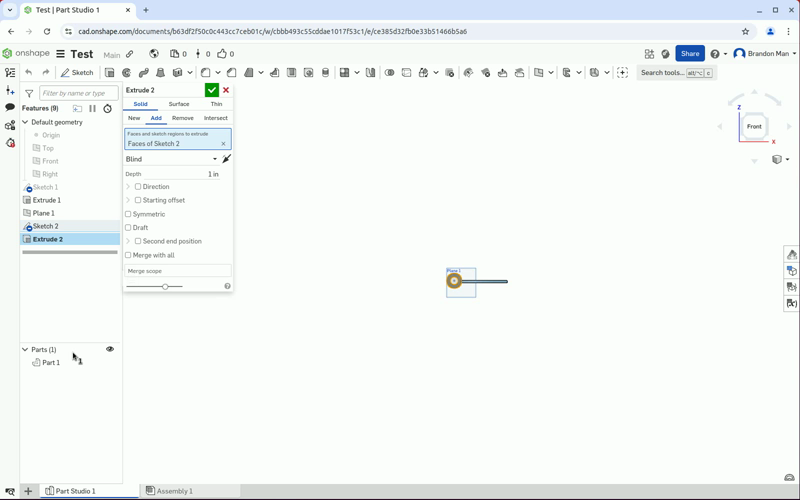
mouse_move(143, 106)
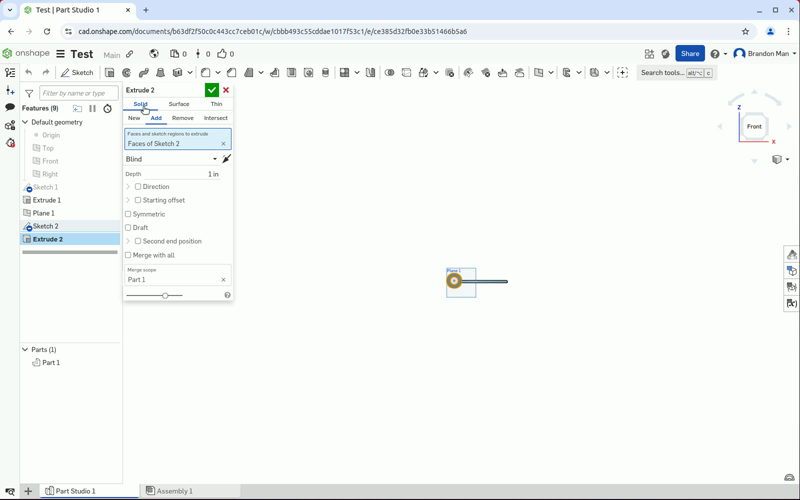
click(143, 106)
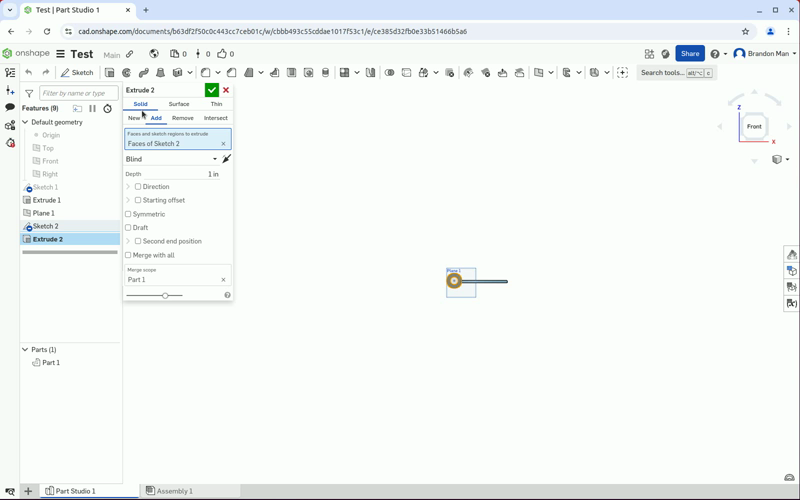
mouse_move(137, 120)
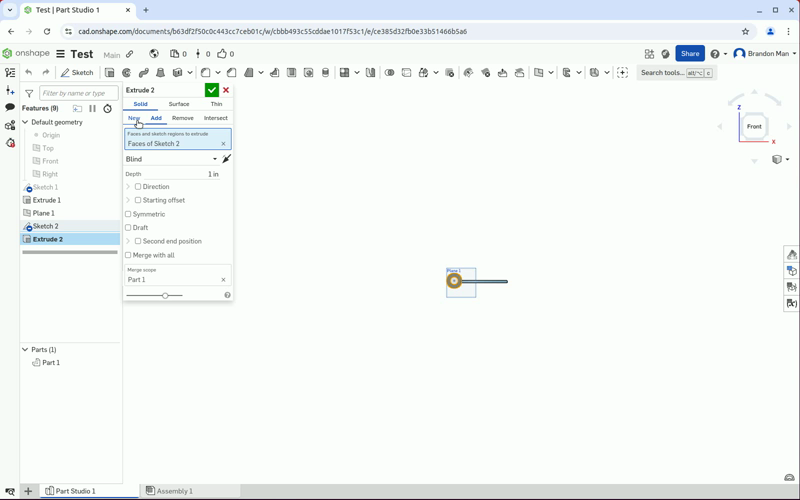
click(137, 120)
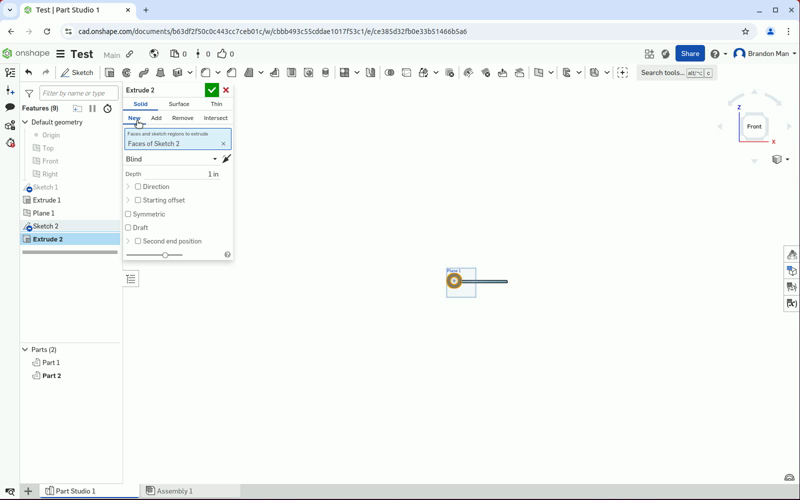
key(tab, 4)
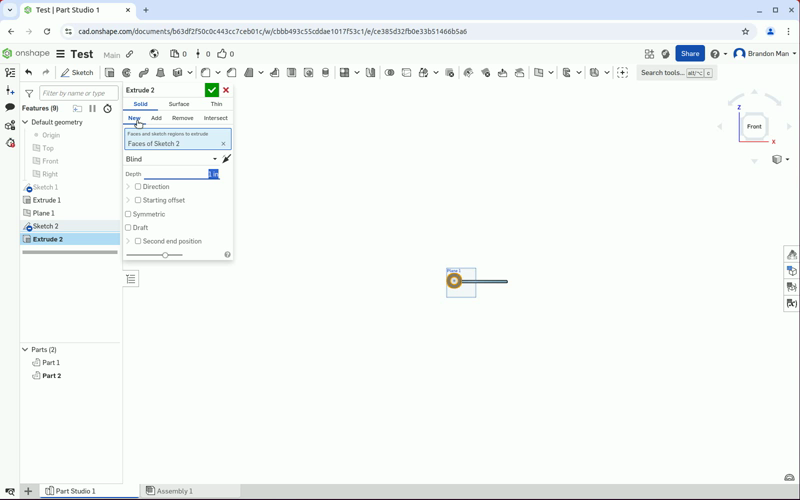
text(-3.611)
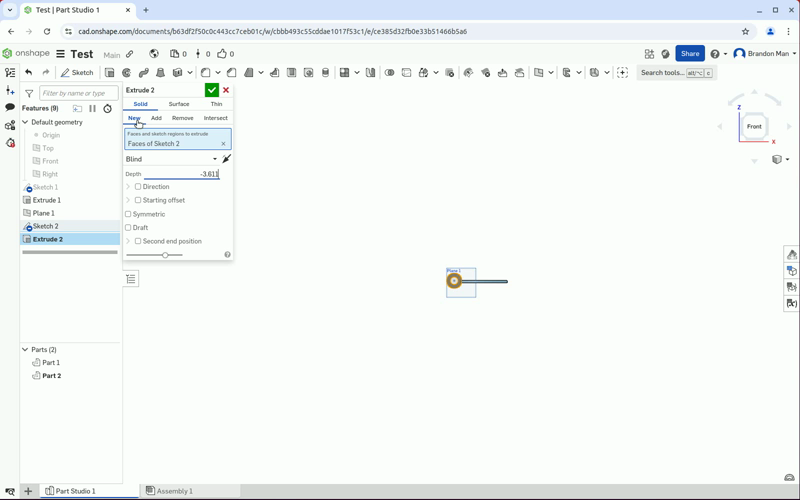
key(enter)
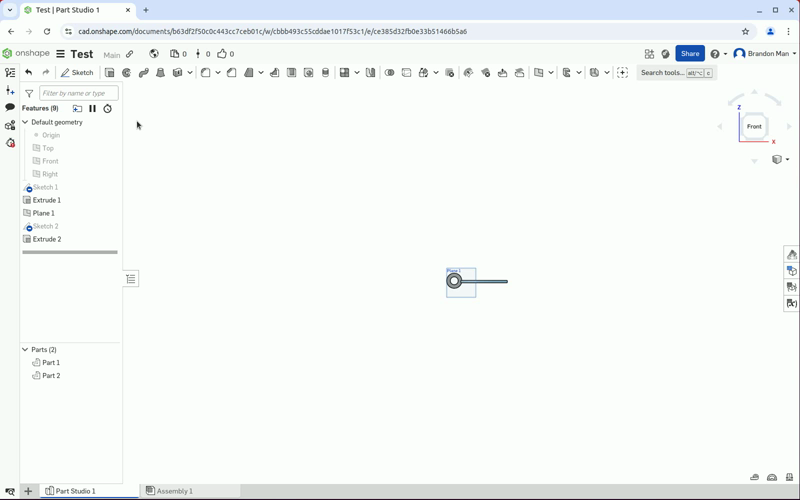
key(shift+h)
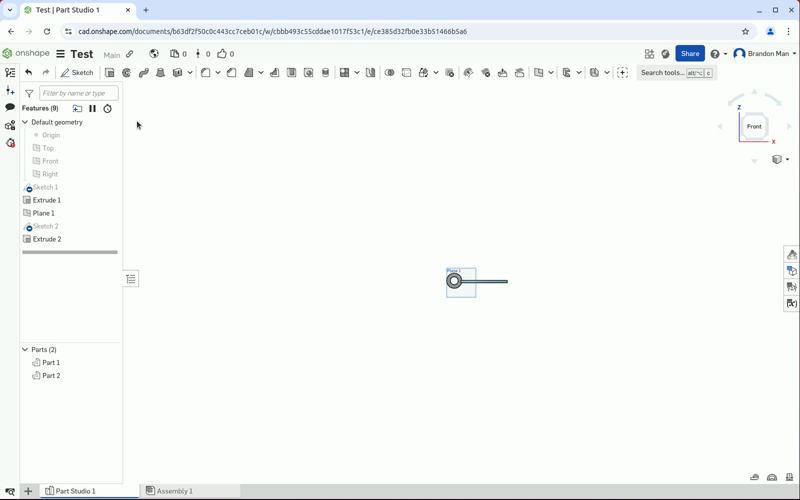
key(shift+h)
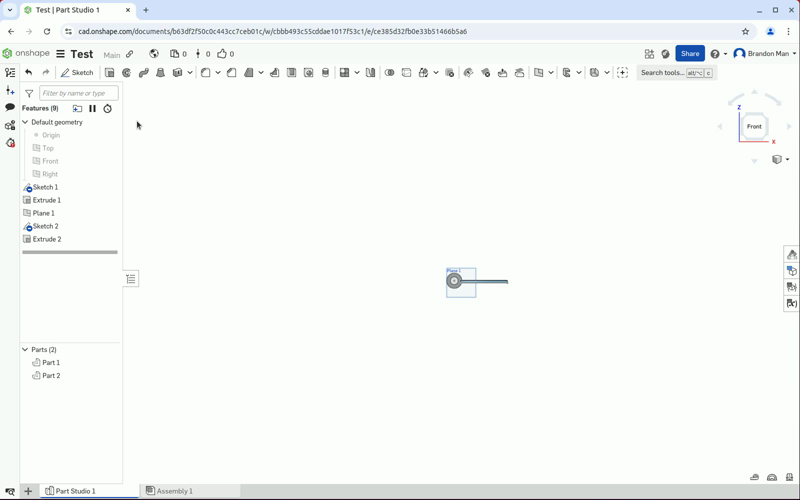
key(shift+7)
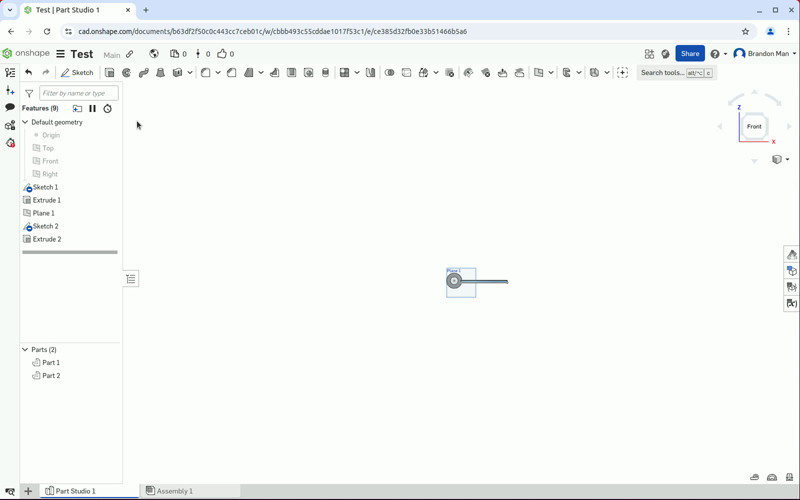
key(left, 2)
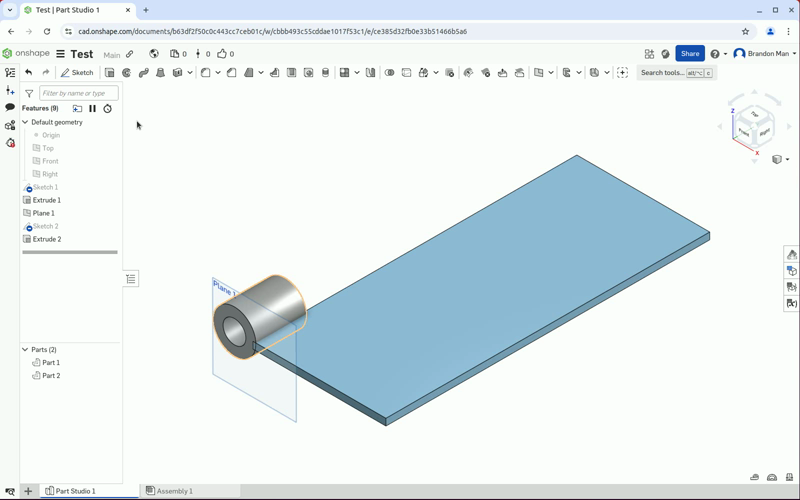
key(down, 2)
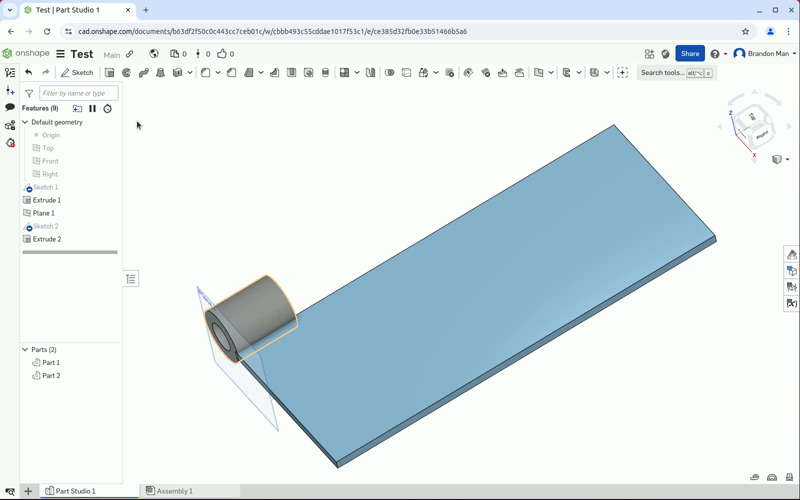
key(up, 2)
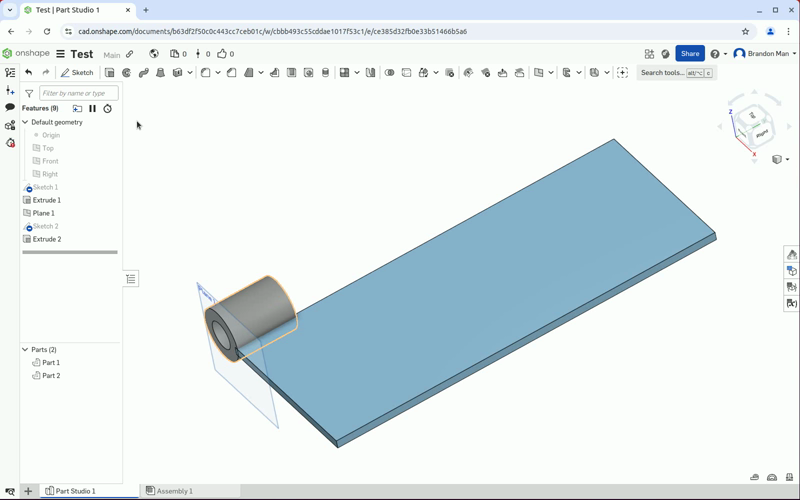
key(right, 2)
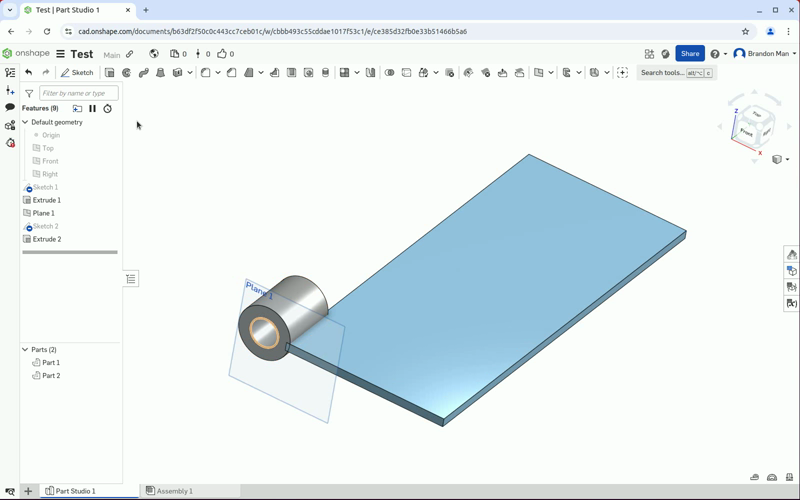
mouse_move(73, 189)
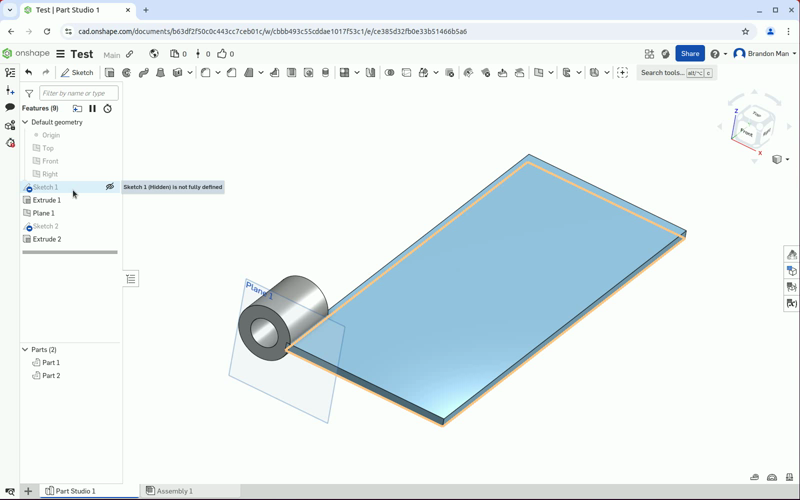
click(73, 189)